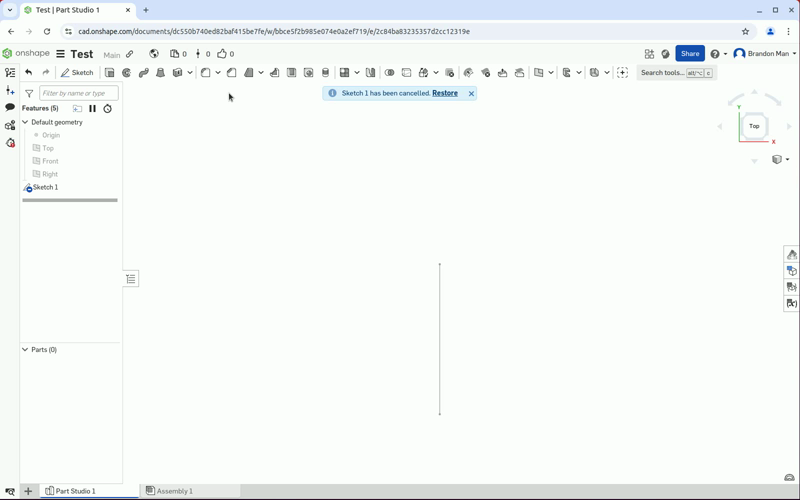
key(shift+h)
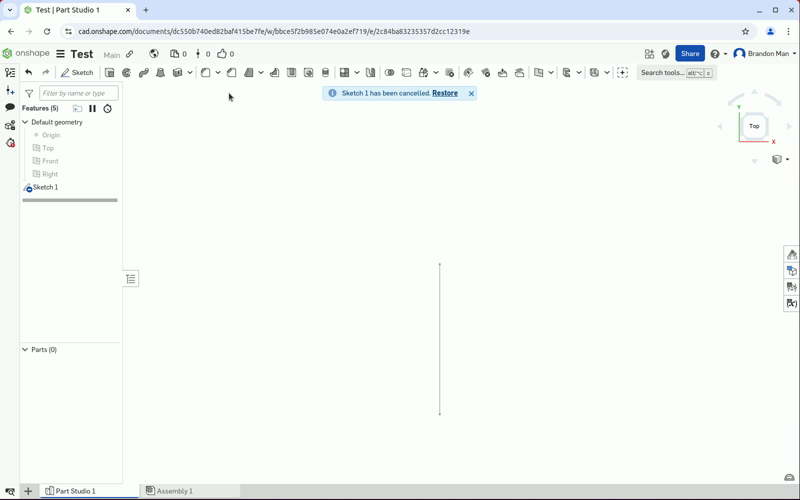
key(shift+s)
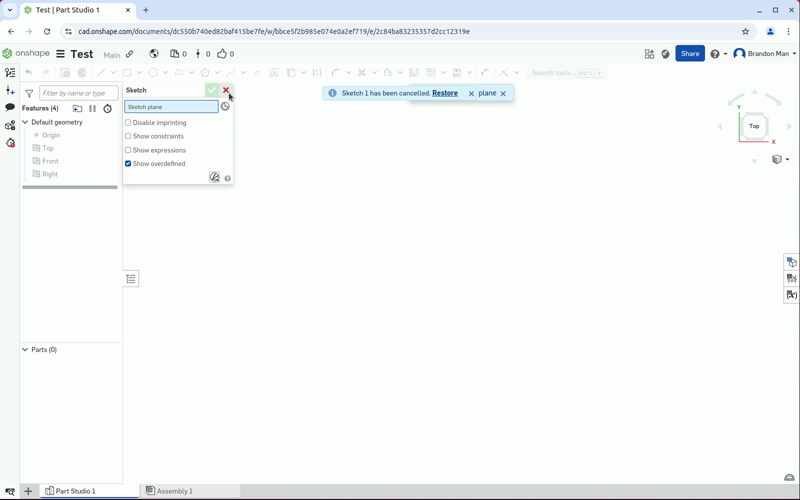
mouse_move(73, 150)
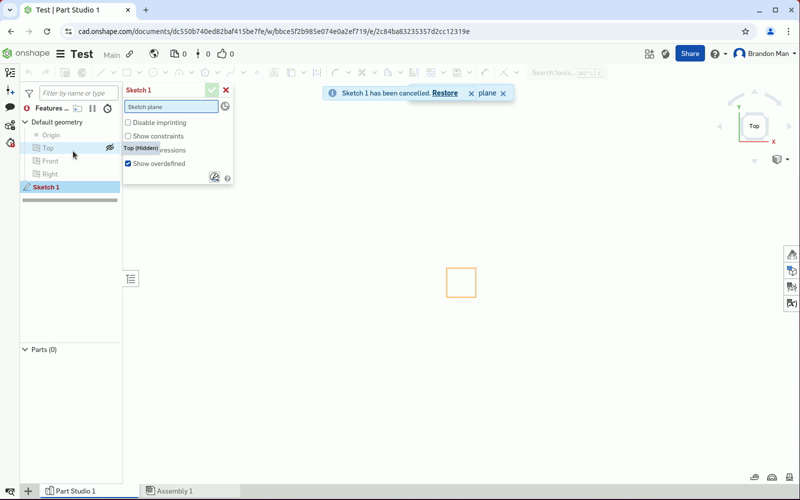
click(73, 150)
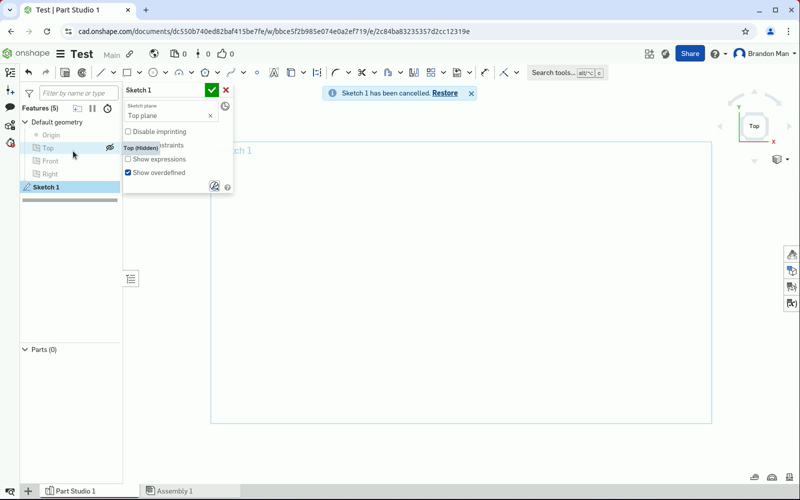
mouse_move(73, 352)
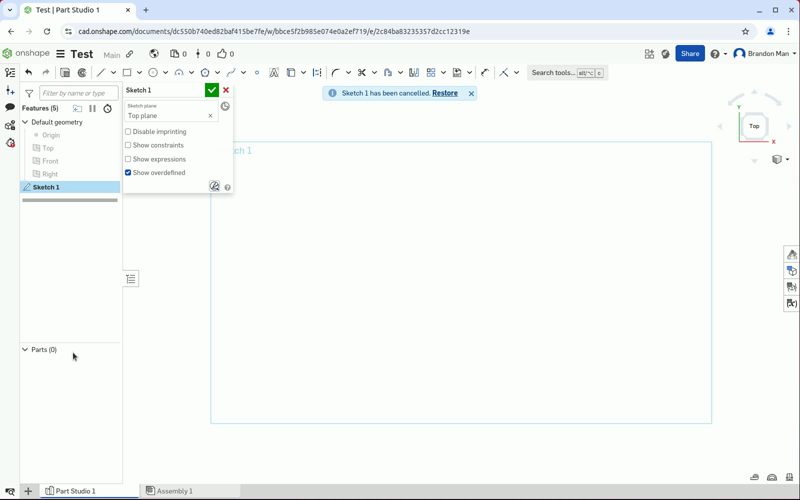
key(y)
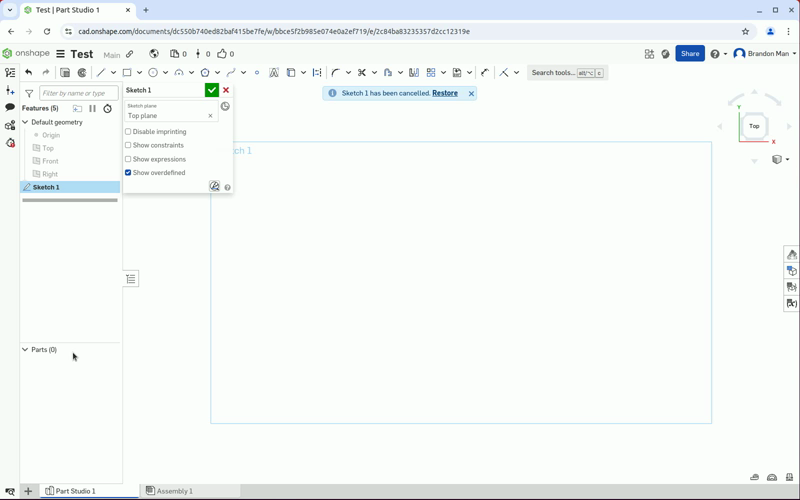
key(c)
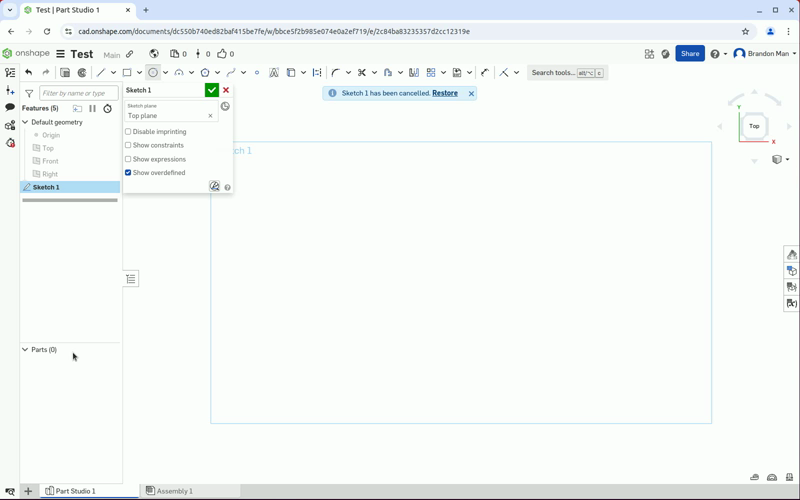
key_down(shift)
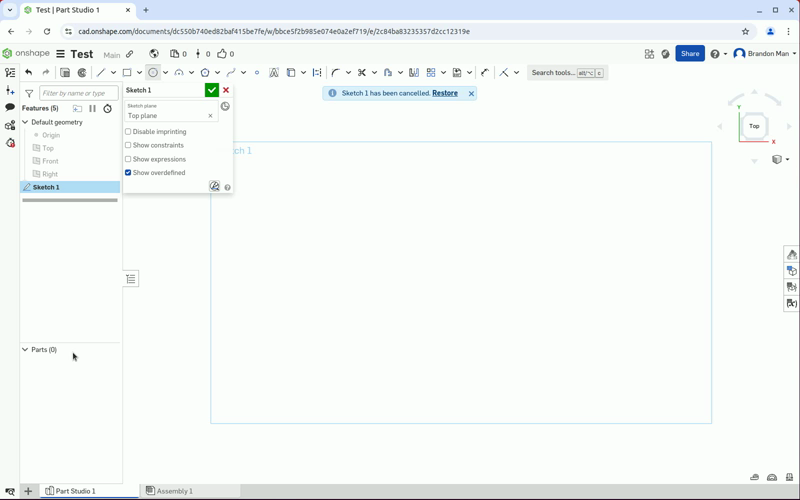
mouse_move(392, 282)
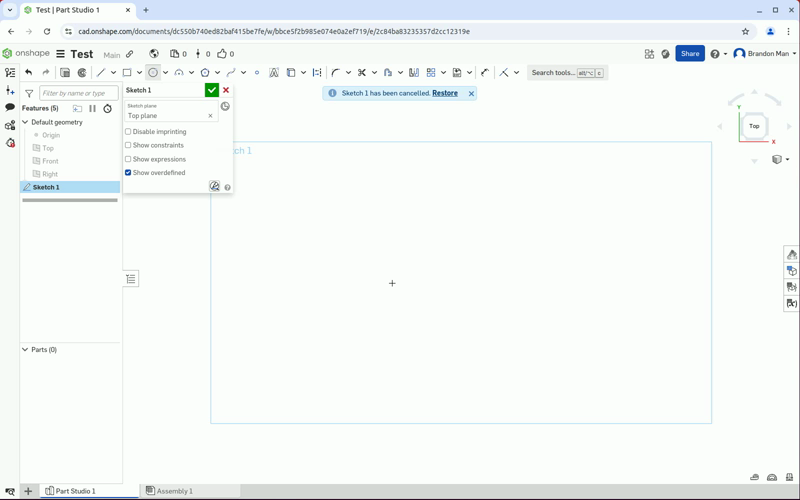
click(392, 282)
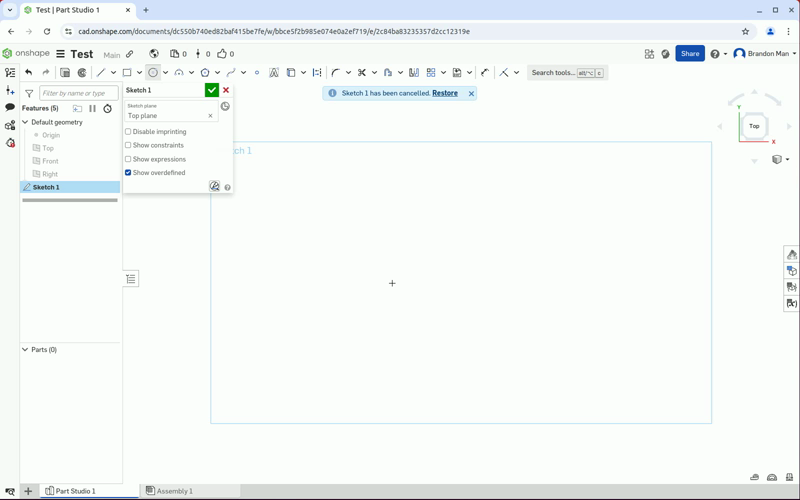
key_up(shift)
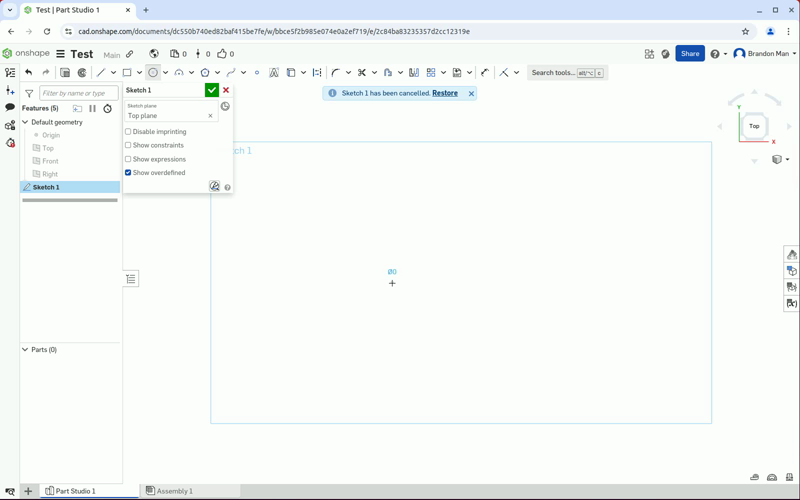
mouse_move(435, 282)
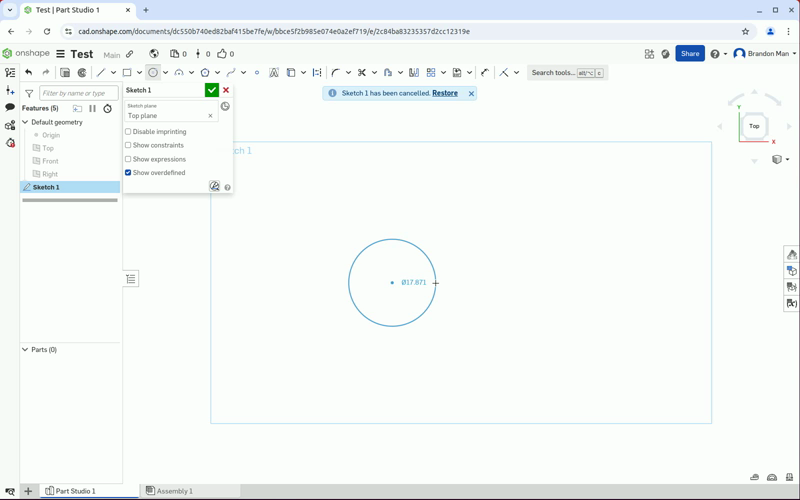
click(435, 282)
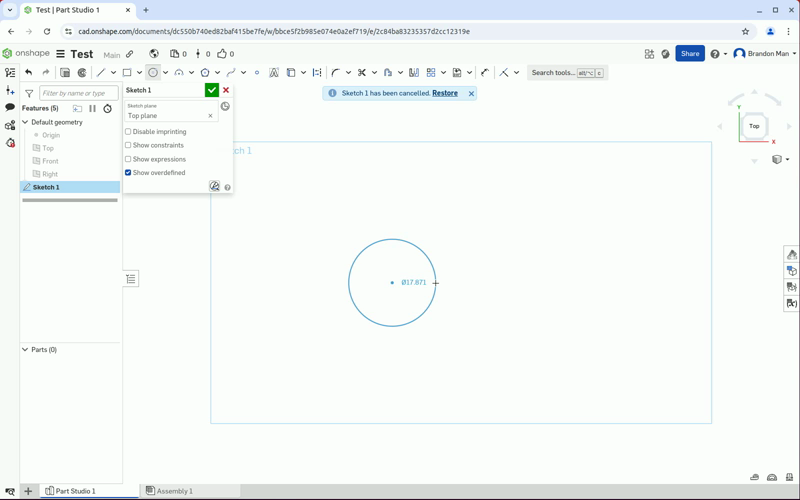
key(esc)
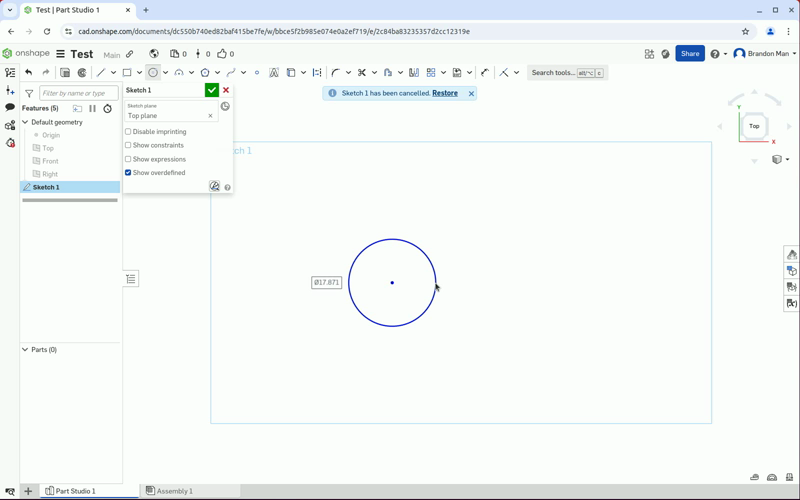
key(c)
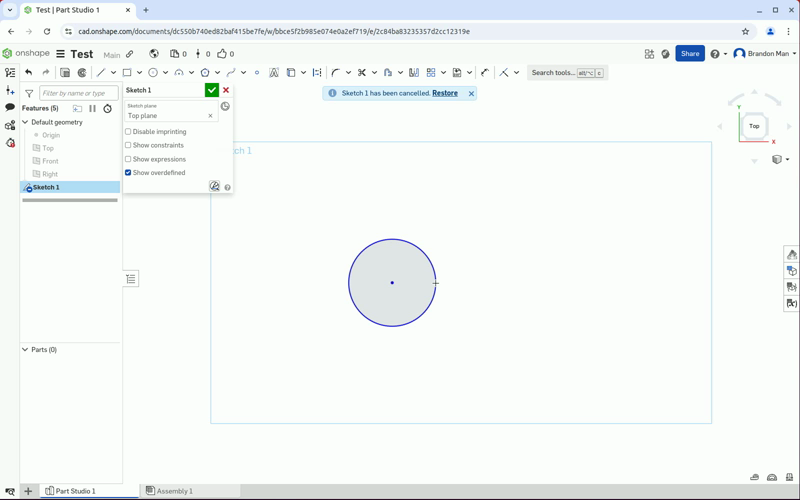
key_down(shift)
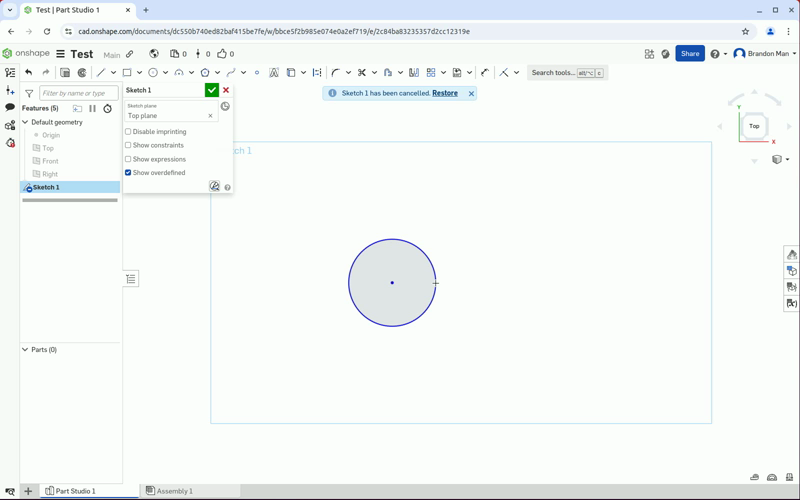
mouse_move(392, 282)
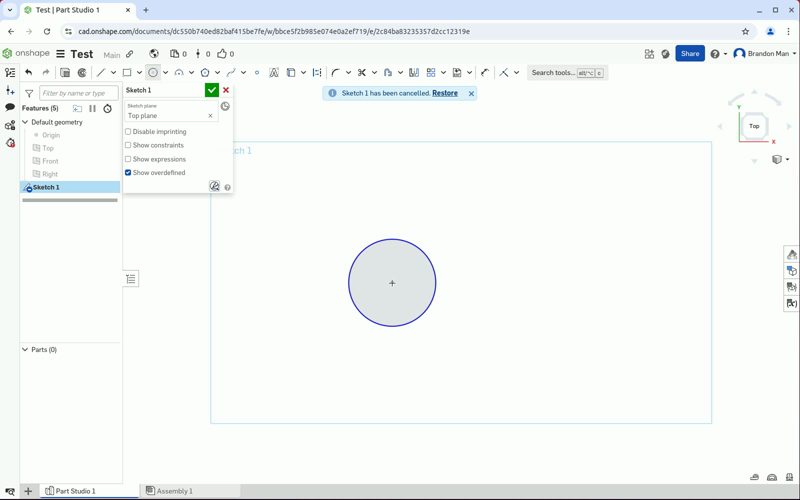
click(392, 282)
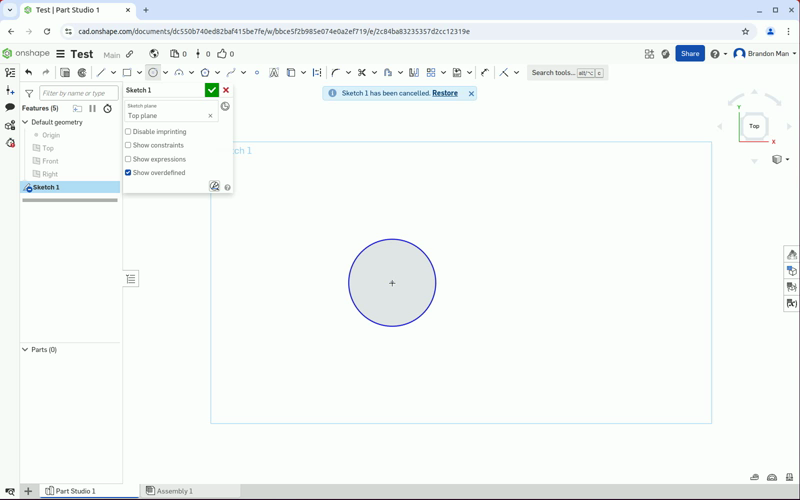
key_up(shift)
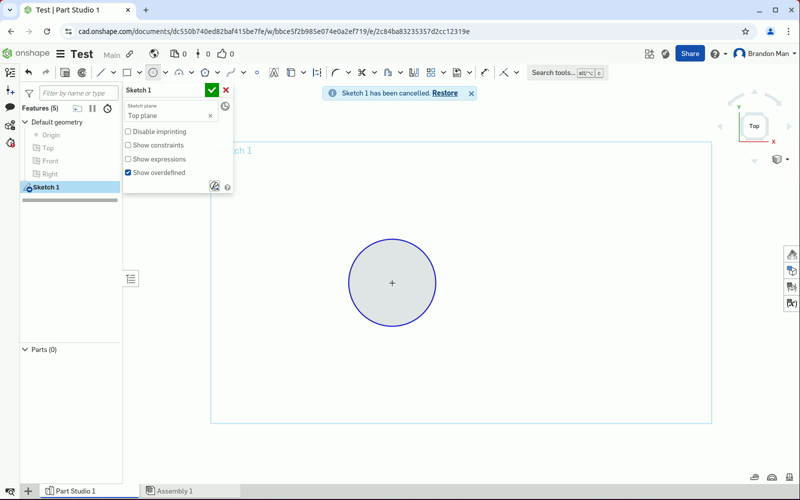
mouse_move(415, 282)
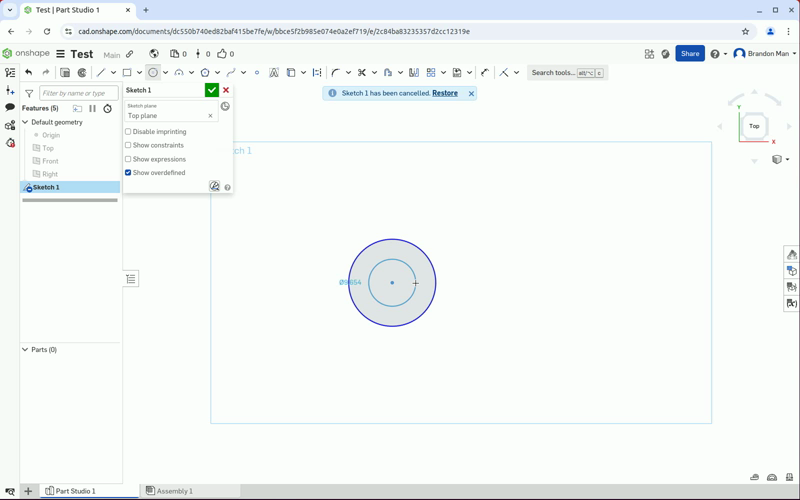
click(415, 282)
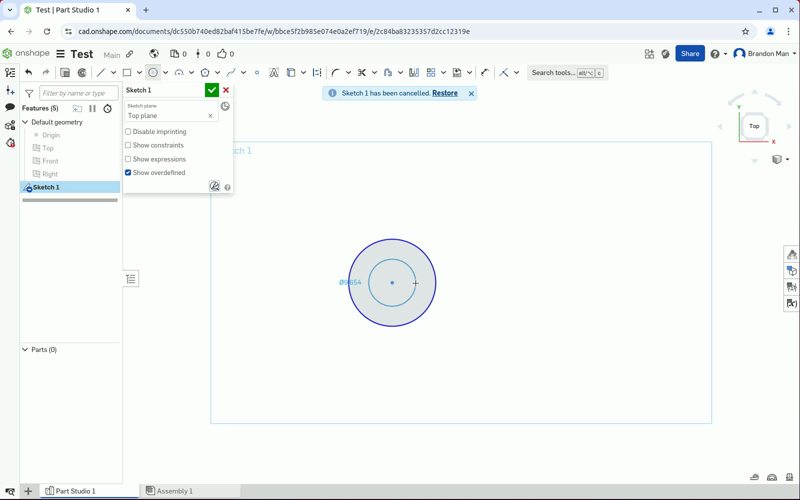
key(esc)
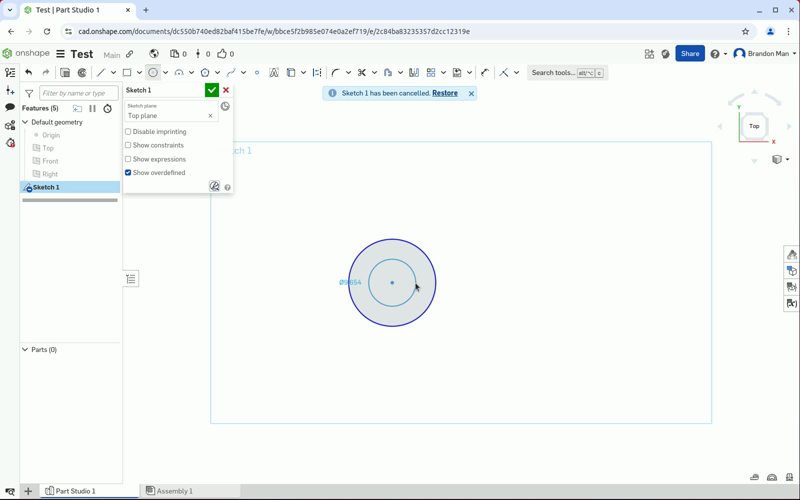
mouse_move(398, 316)
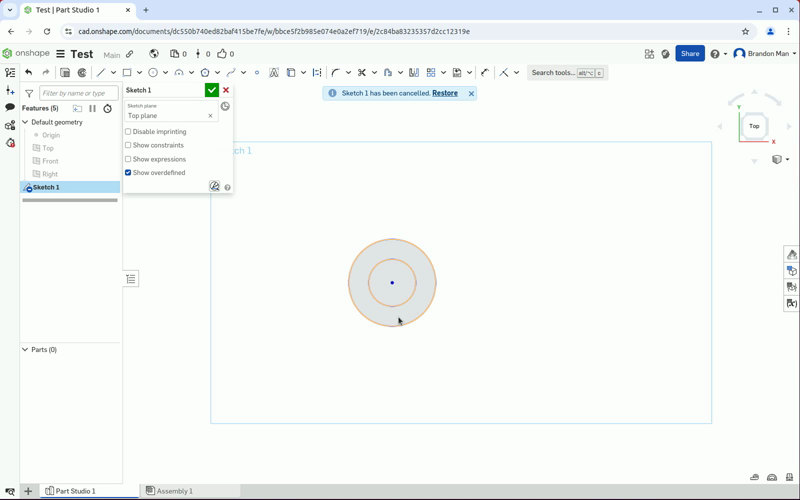
click(398, 316)
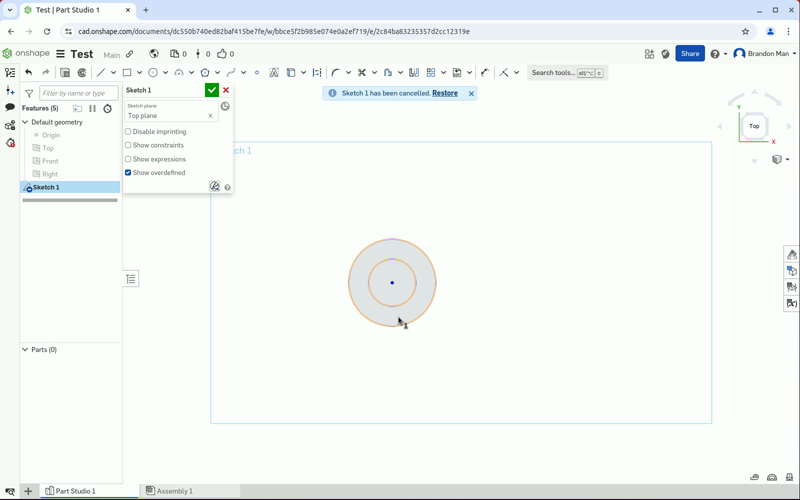
mouse_move(73, 352)
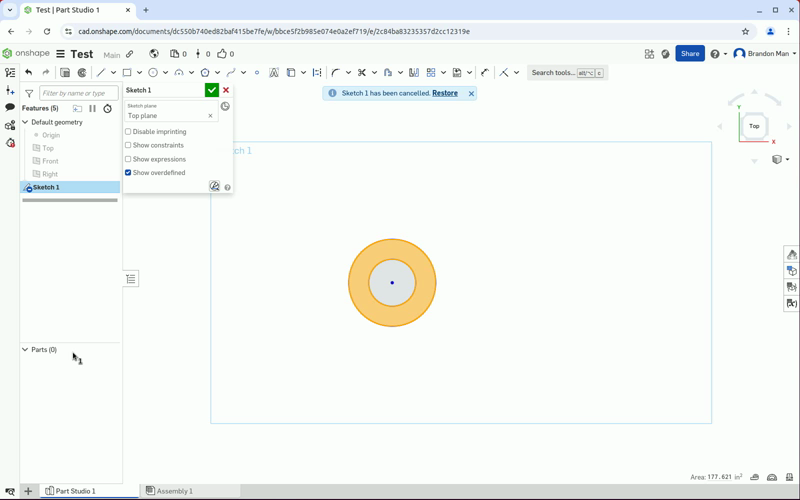
key(shift+y)
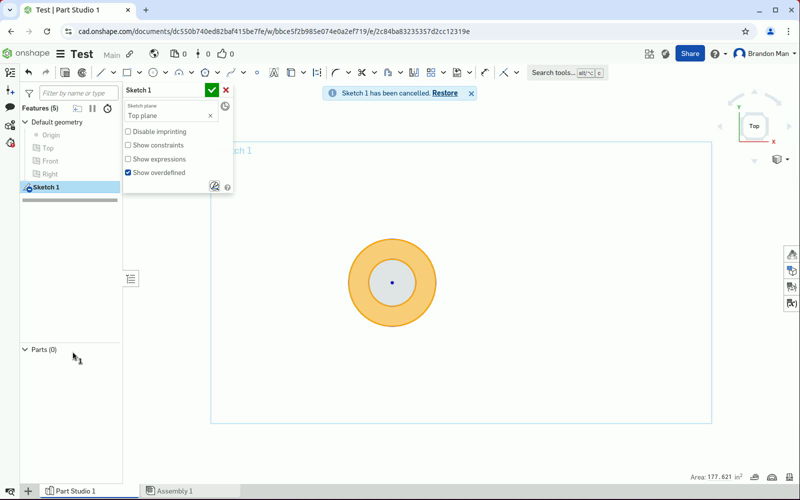
key(shift+e)
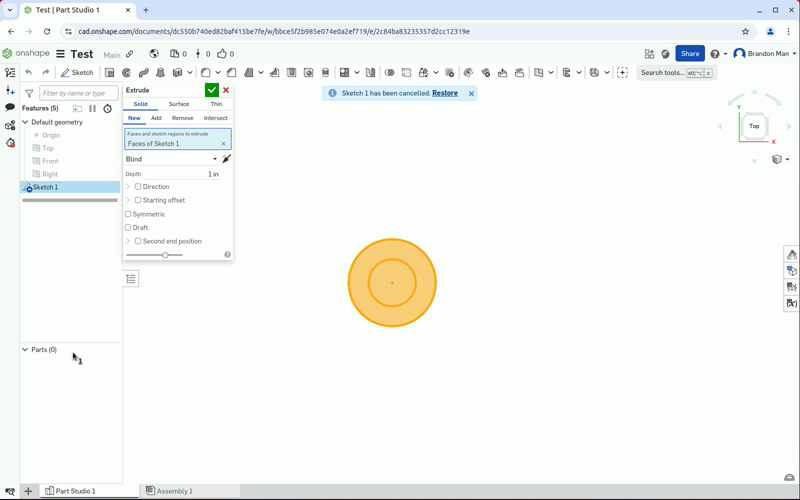
mouse_move(143, 106)
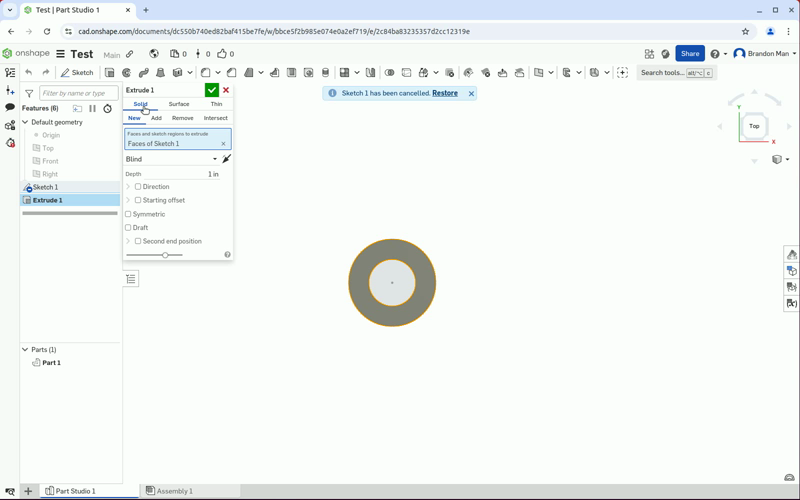
click(143, 106)
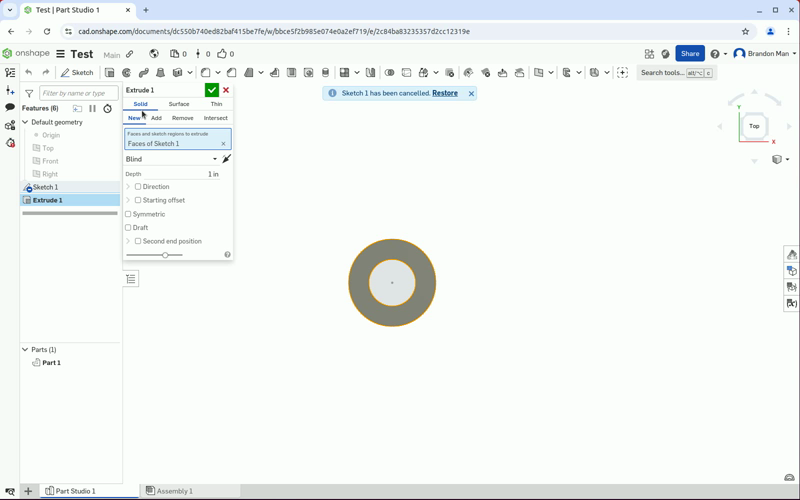
mouse_move(137, 120)
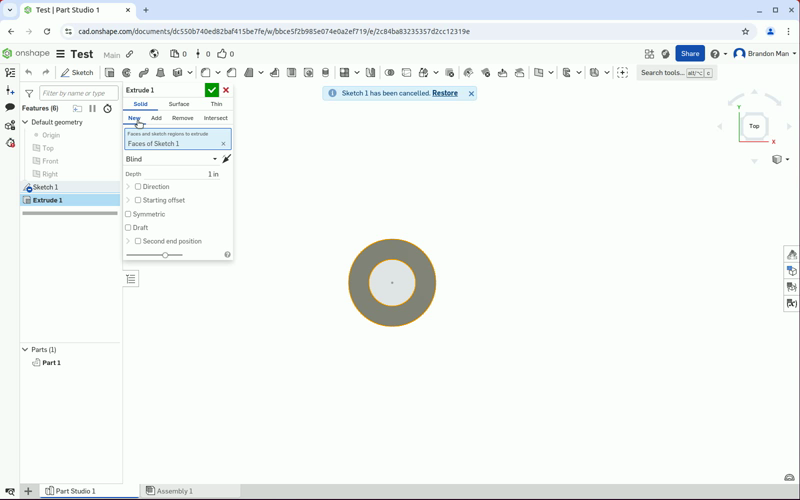
click(137, 120)
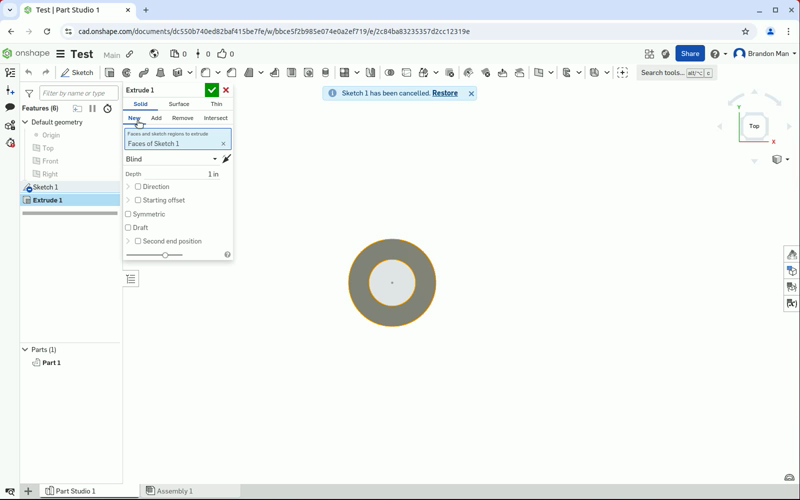
key(tab, 4)
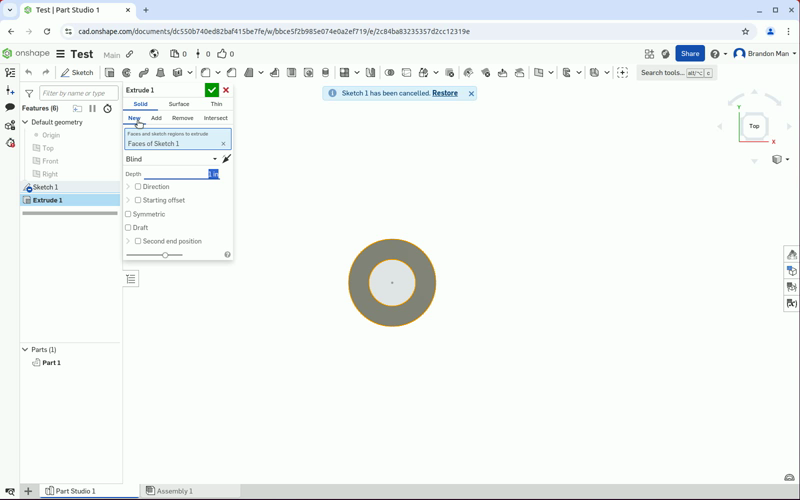
text(7.703)
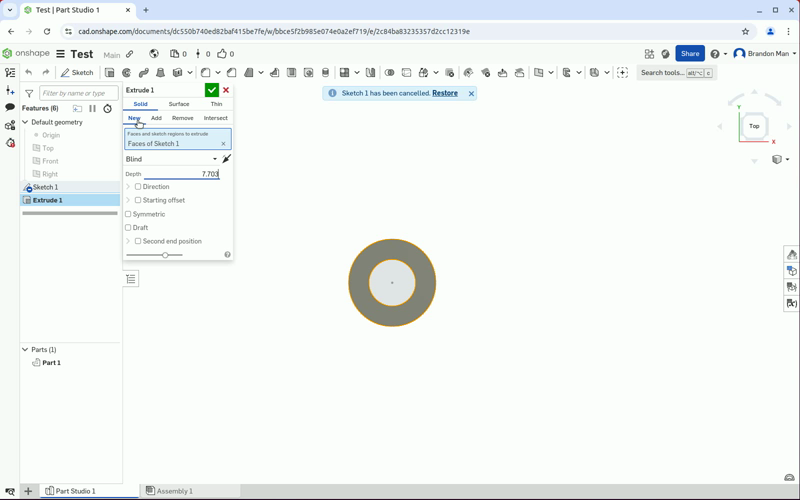
key(enter)
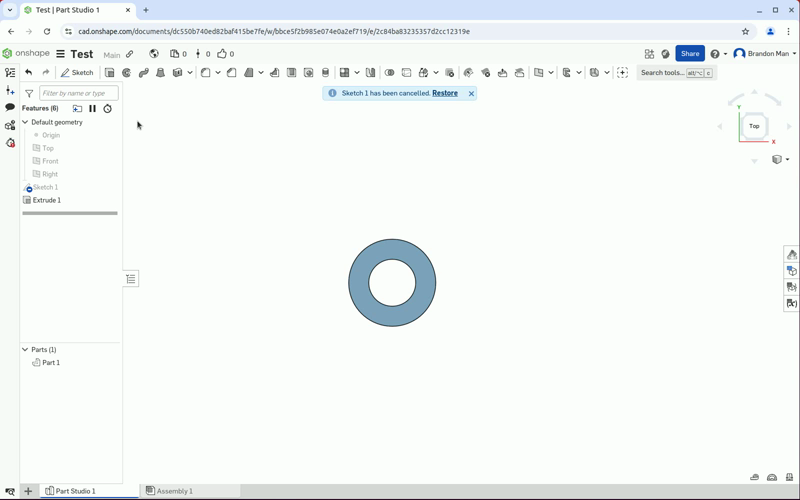
key(shift+h)
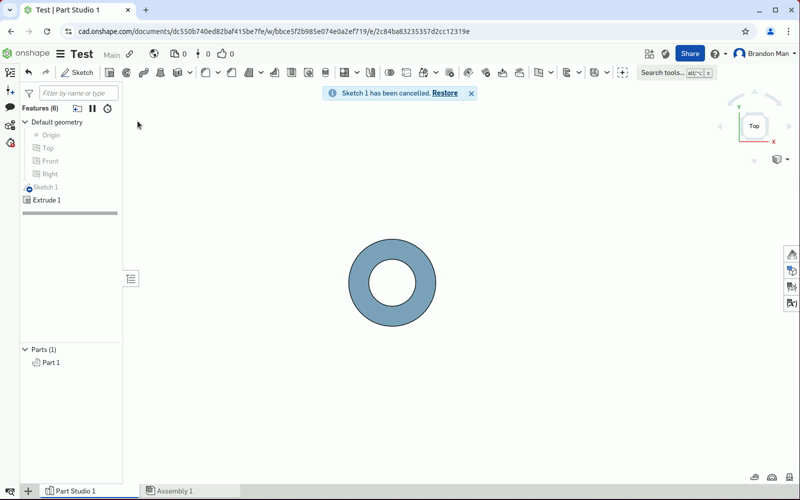
key(shift+h)
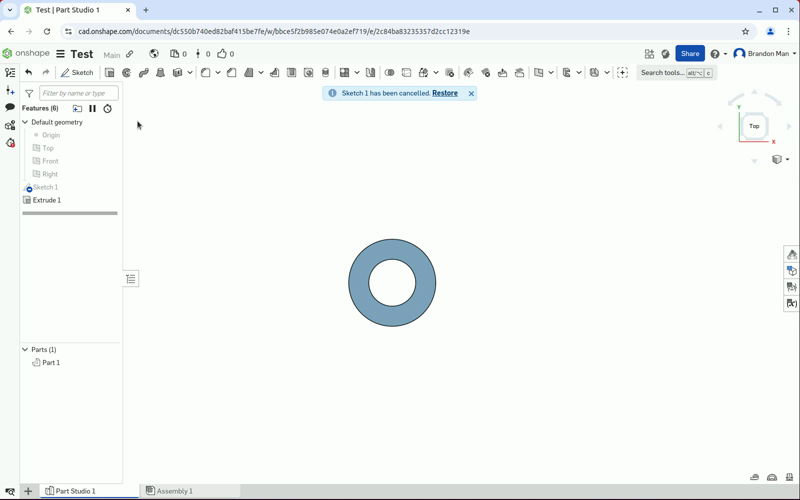
mouse_move(73, 189)
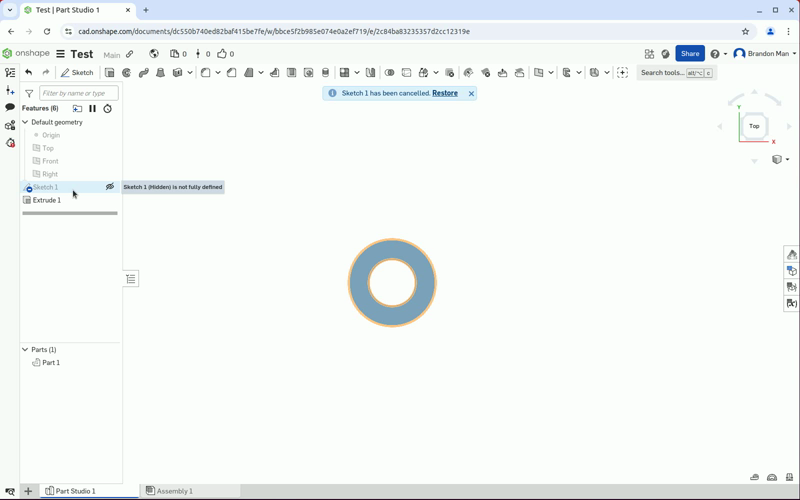
click(73, 189)
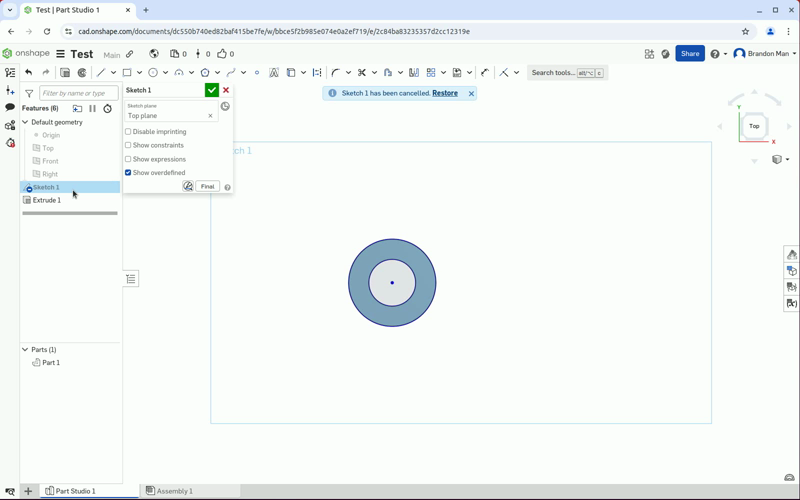
mouse_move(229, 92)
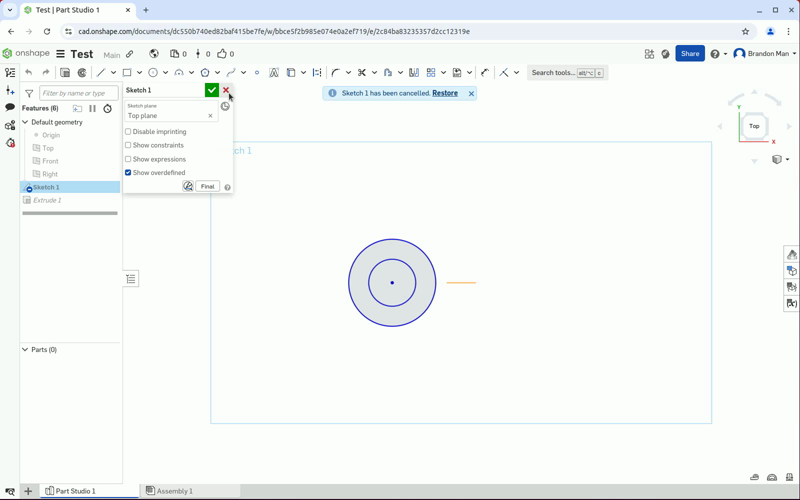
click(229, 92)
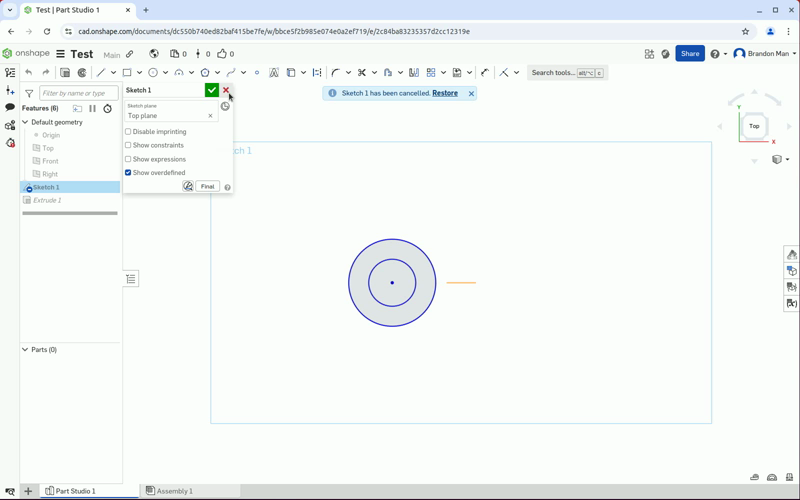
key(shift+s)
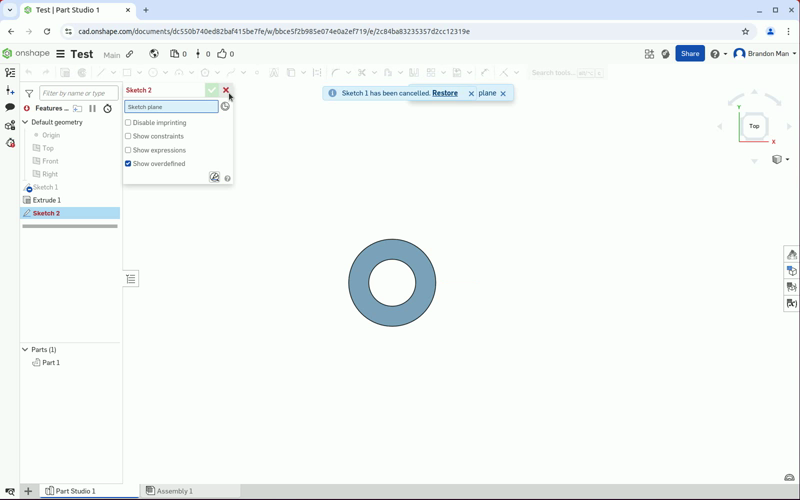
mouse_move(73, 150)
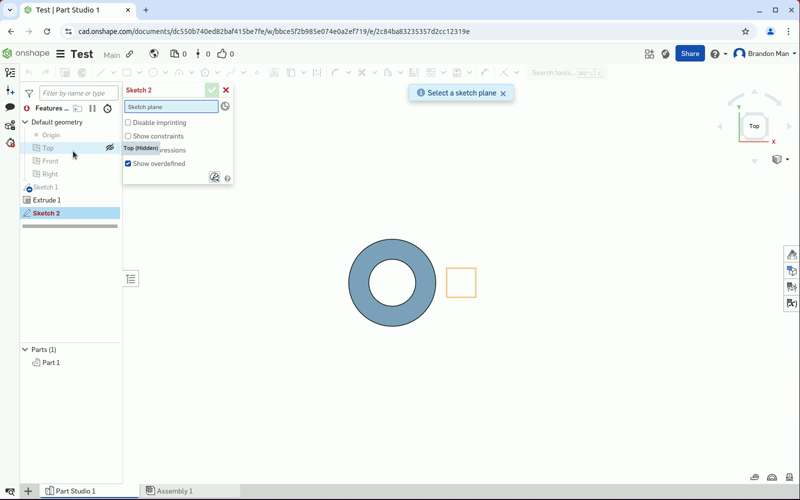
click(73, 150)
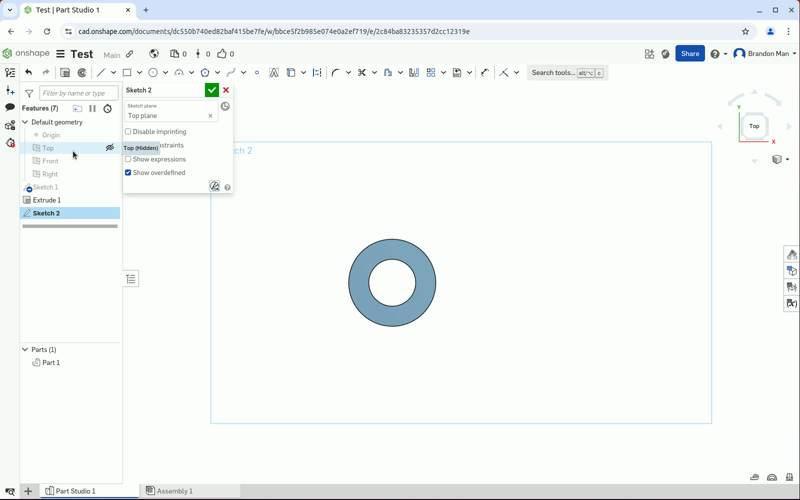
mouse_move(73, 352)
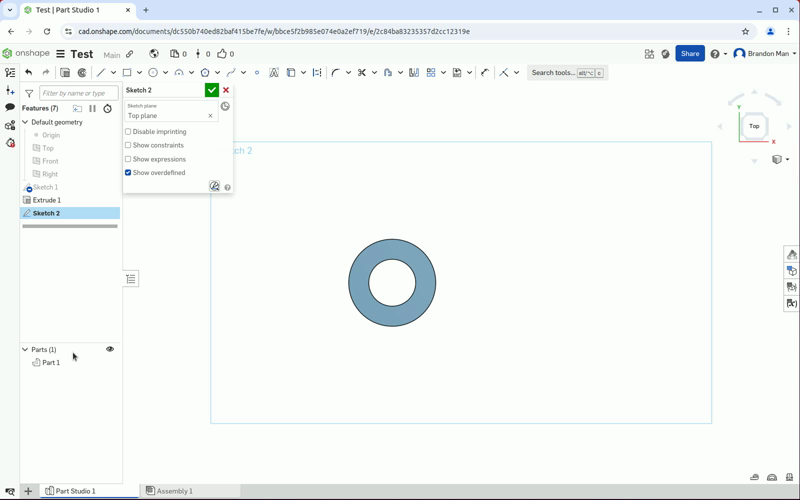
key(y)
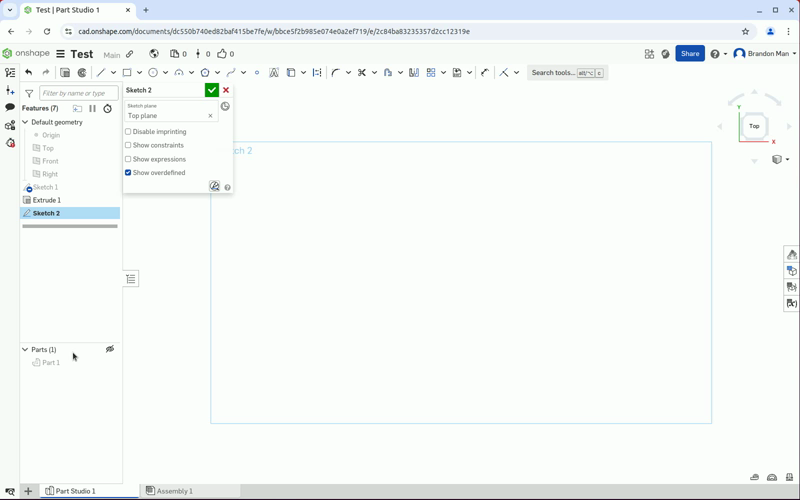
key(l)
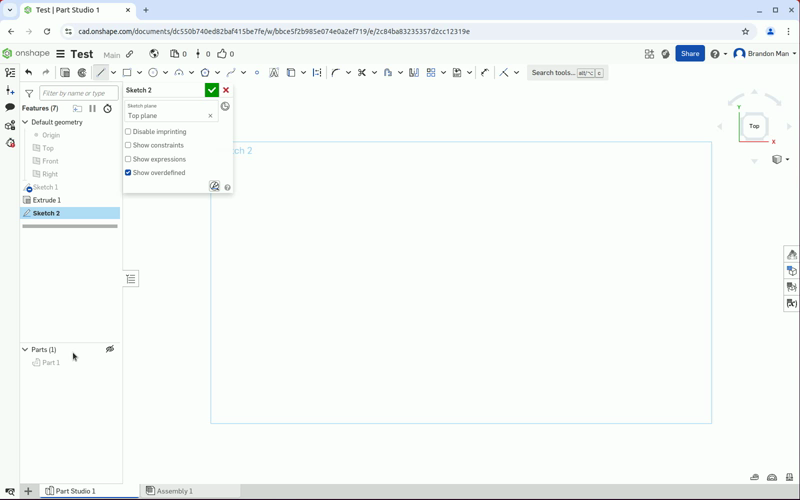
key_down(shift)
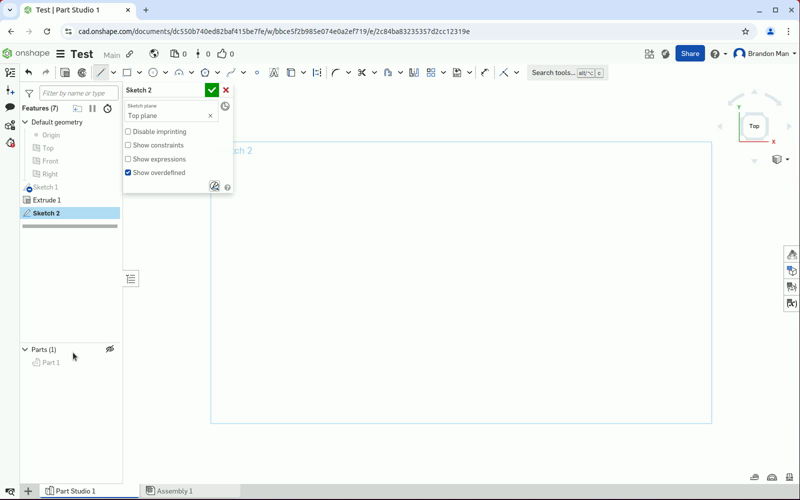
mouse_move(391, 326)
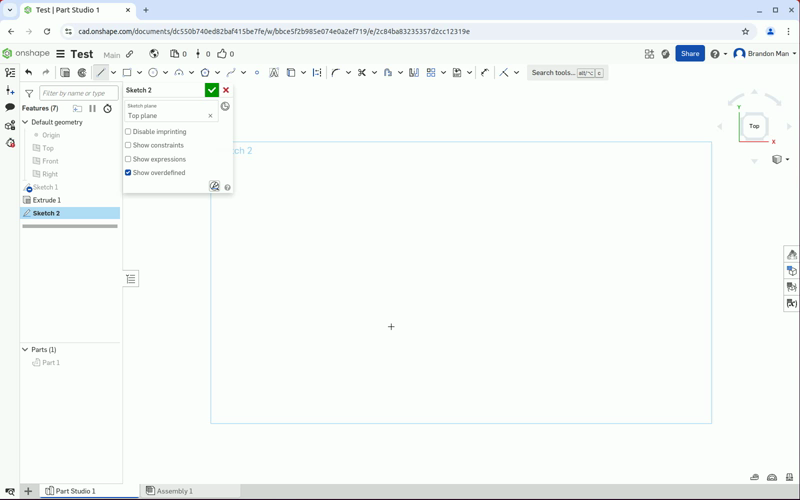
click(391, 326)
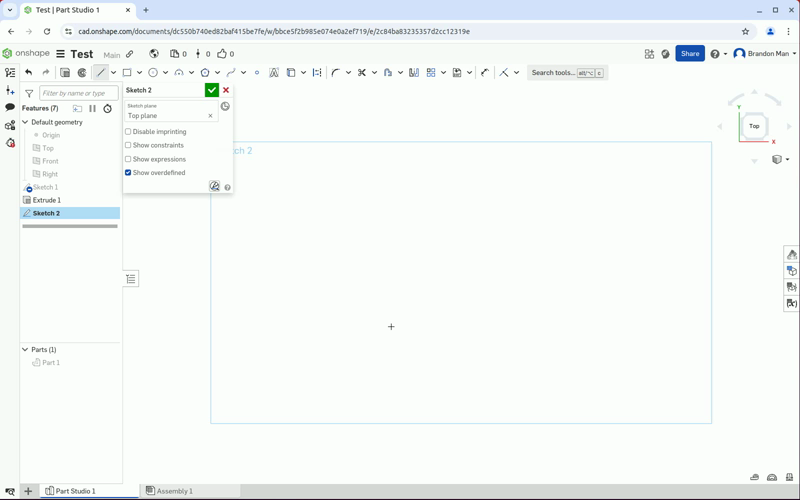
key_up(shift)
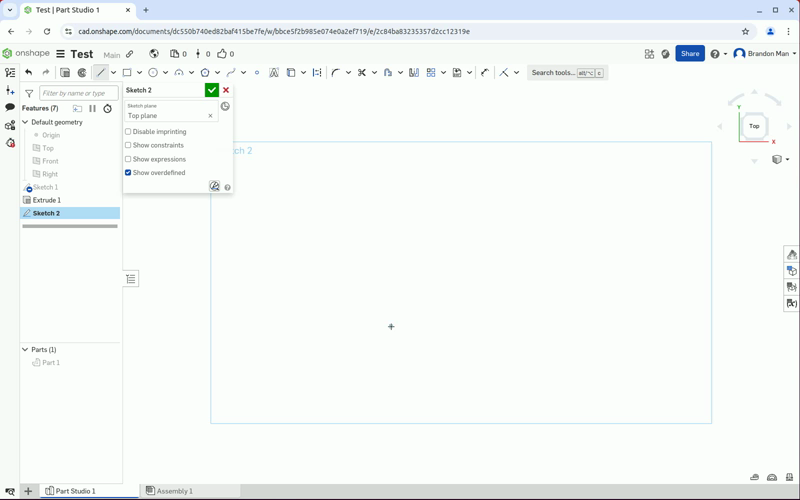
key_down(shift)
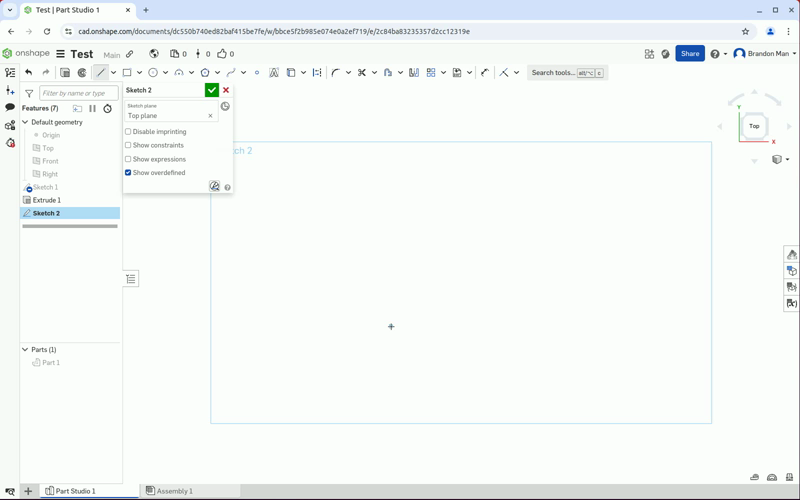
mouse_move(529, 324)
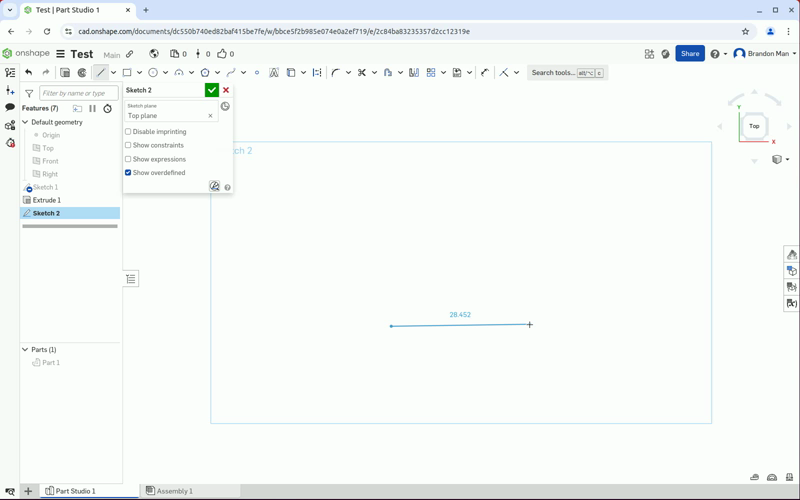
click(529, 324)
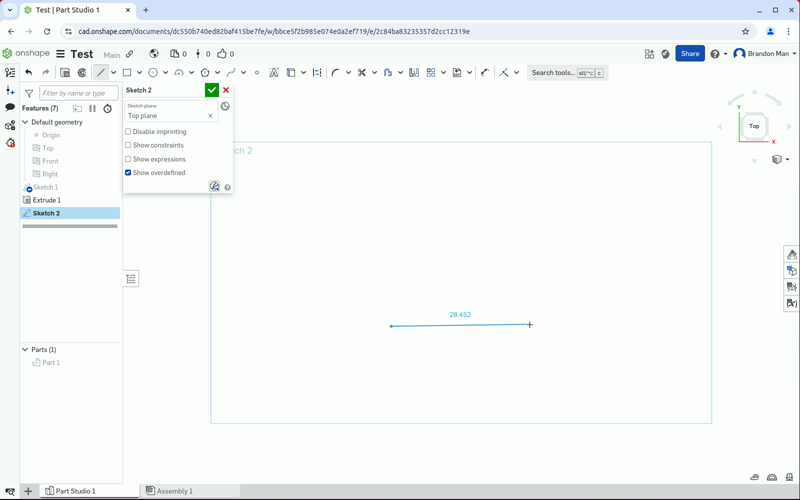
key_up(shift)
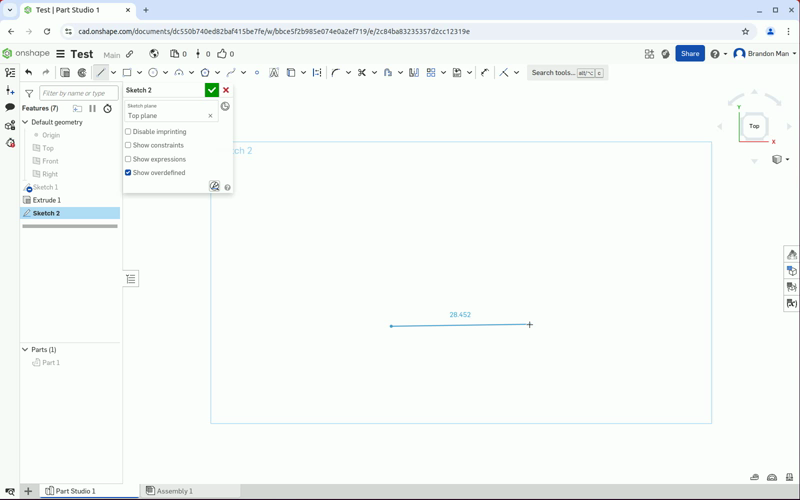
key(esc)
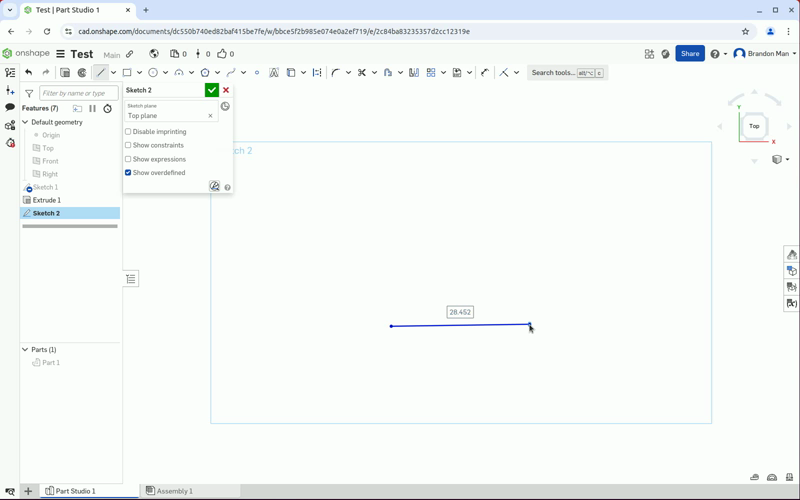
key(a)
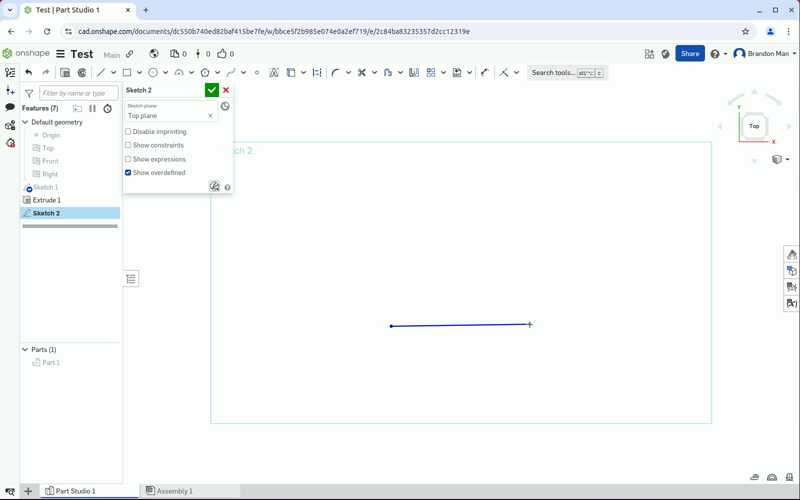
mouse_move(529, 324)
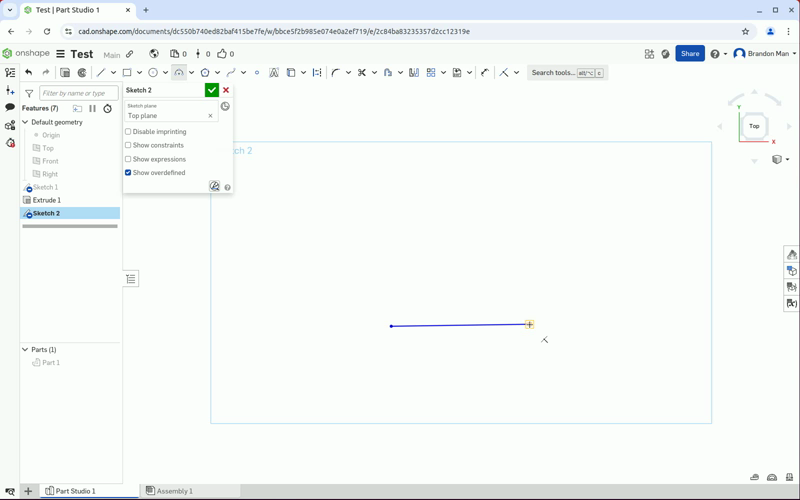
click(529, 324)
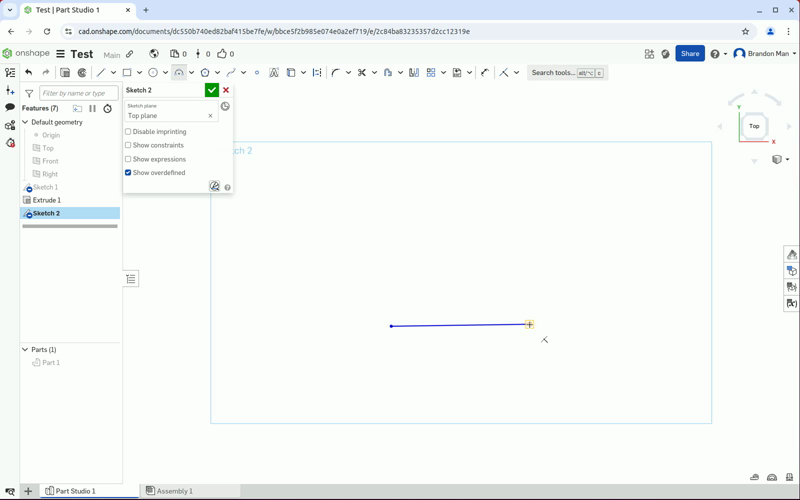
key_down(shift)
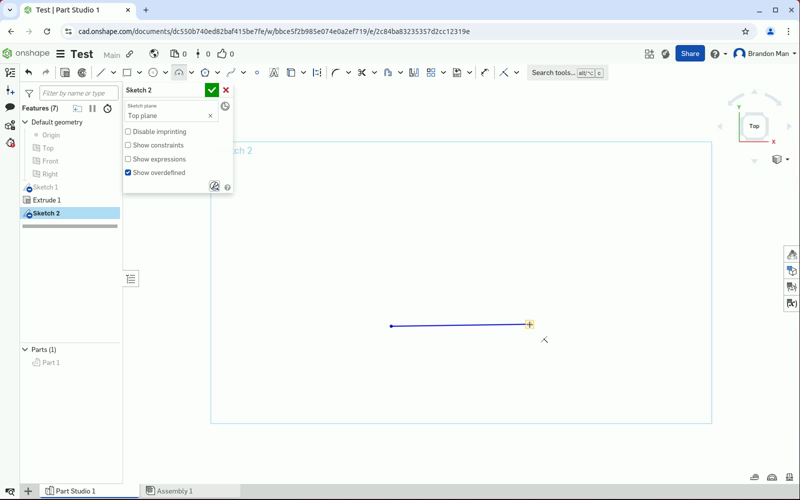
mouse_move(529, 241)
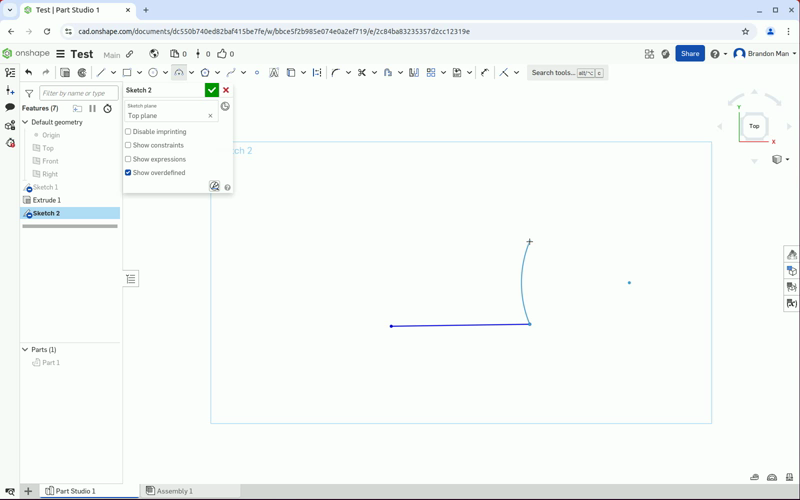
click(529, 241)
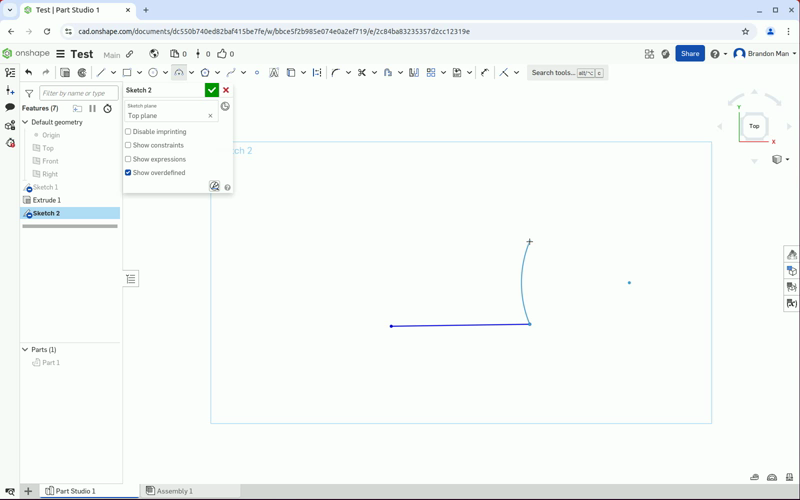
mouse_move(570, 282)
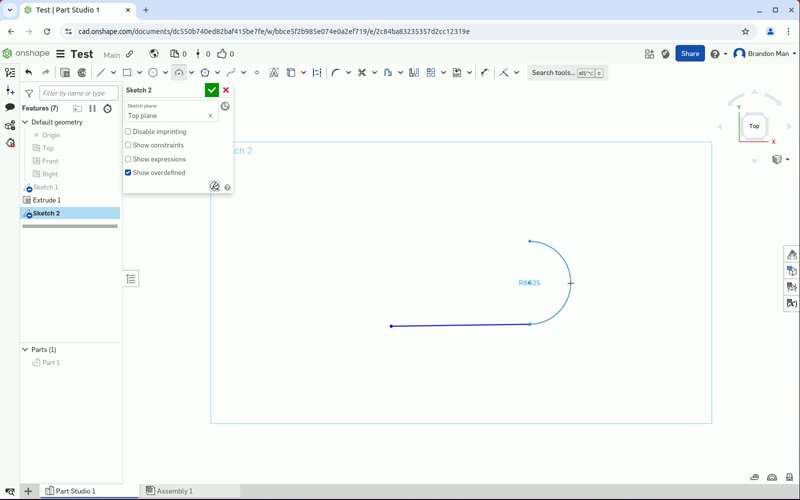
click(570, 282)
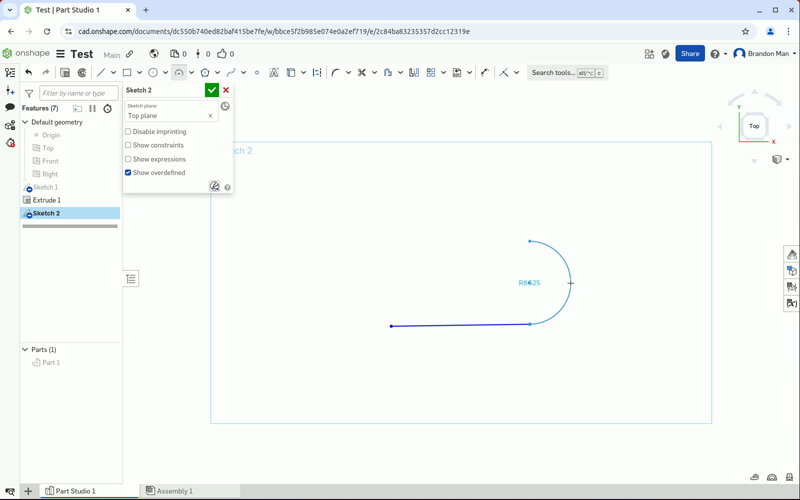
key_up(shift)
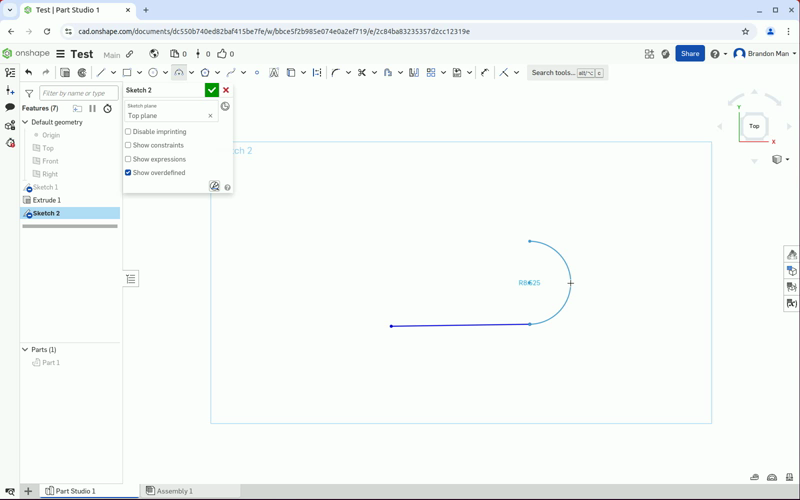
key(esc)
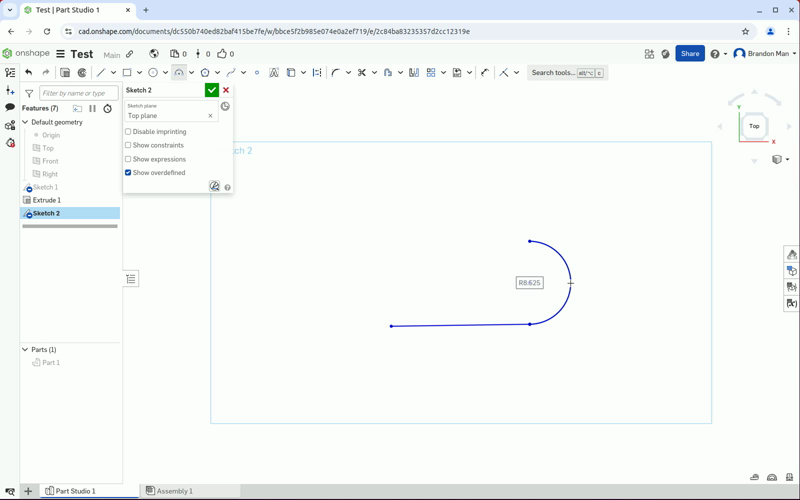
key(l)
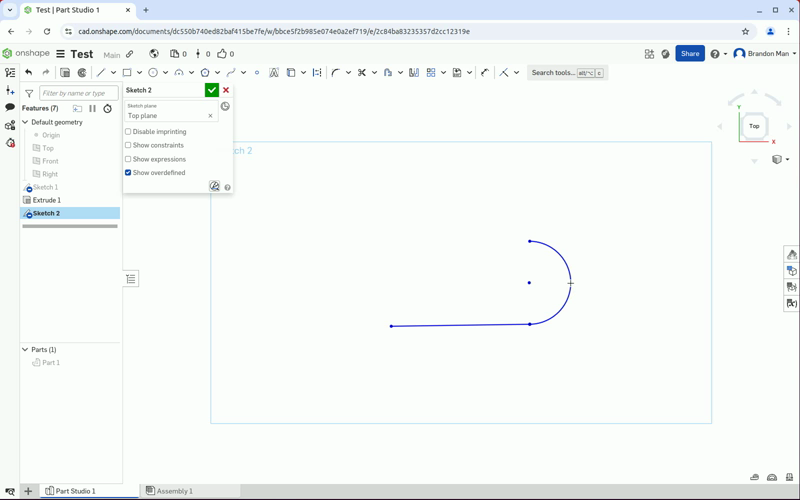
mouse_move(529, 241)
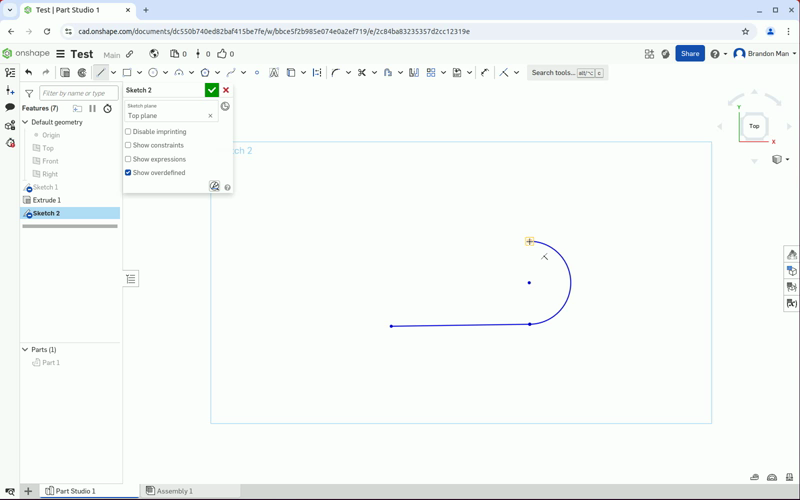
click(529, 241)
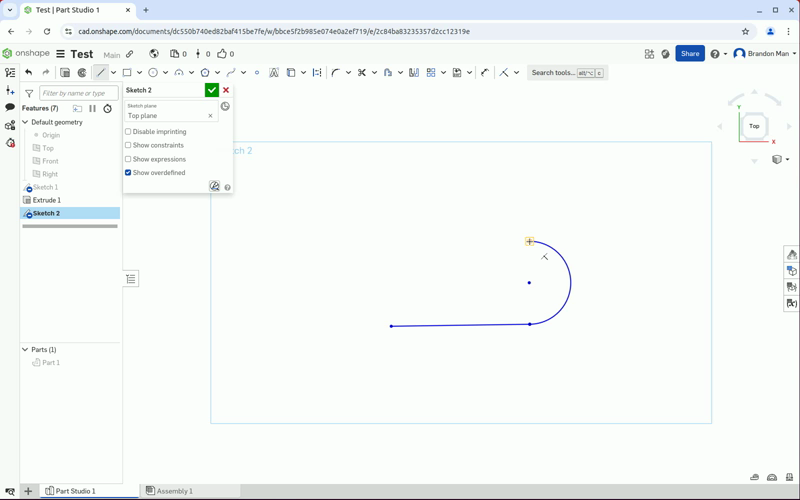
key_down(shift)
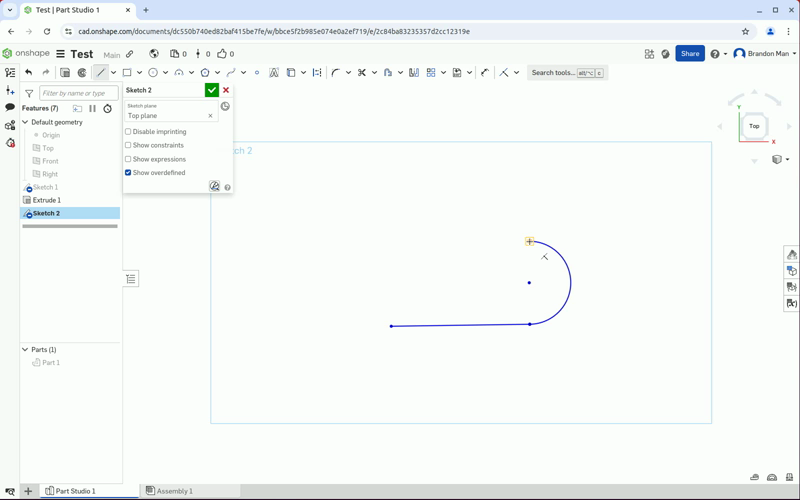
mouse_move(391, 241)
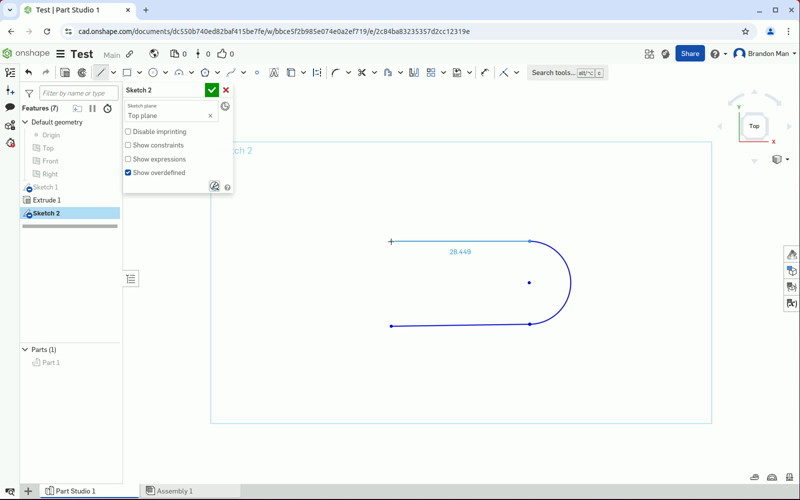
click(391, 241)
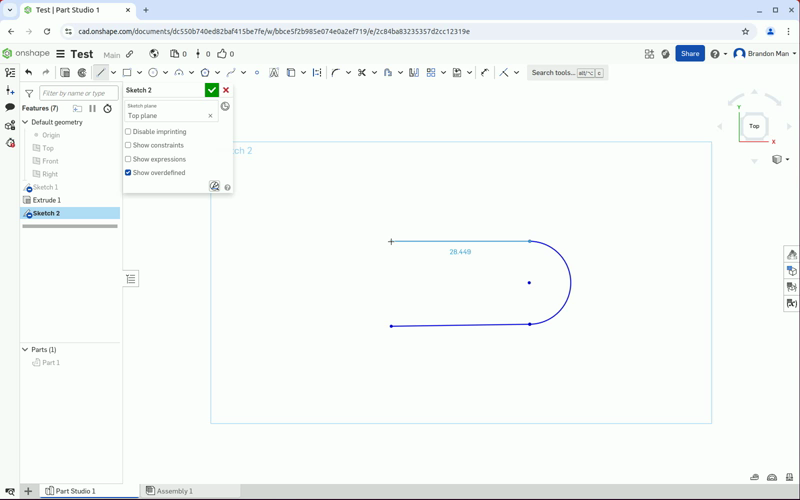
key_up(shift)
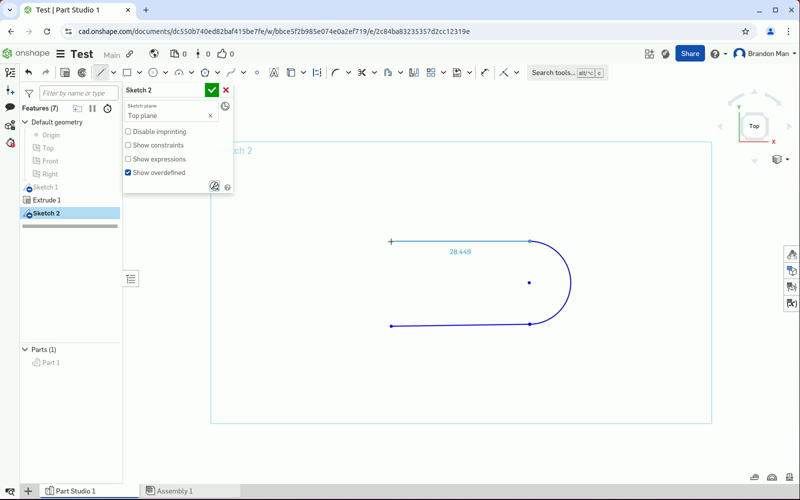
key(esc)
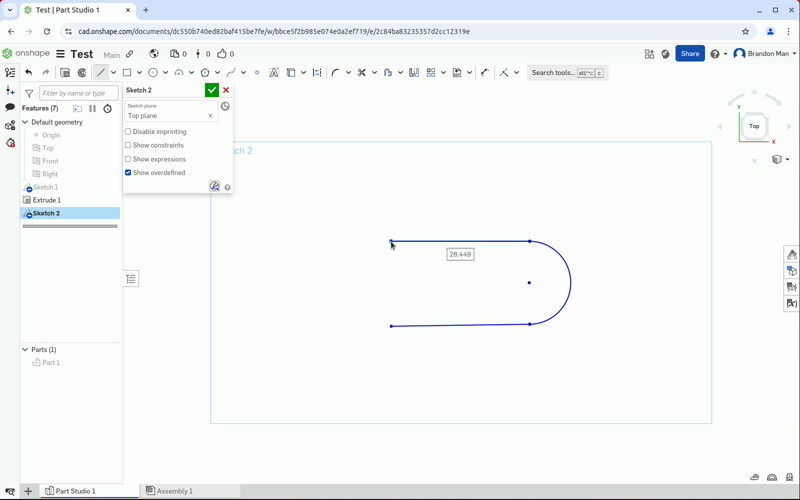
key(a)
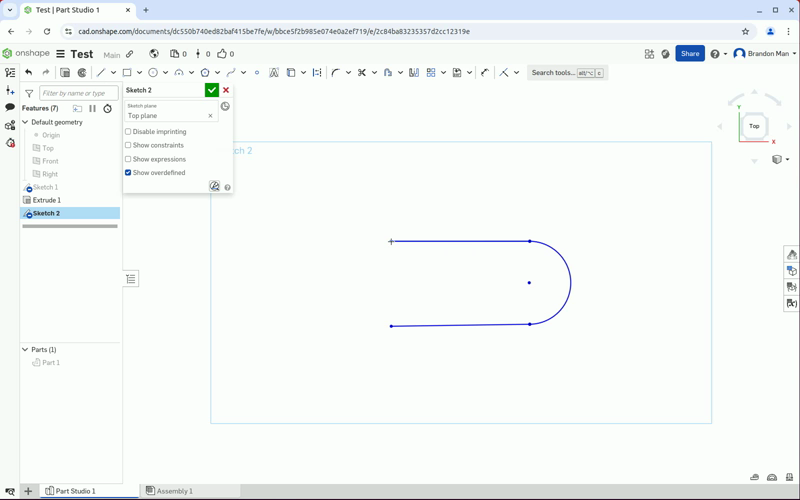
mouse_move(391, 241)
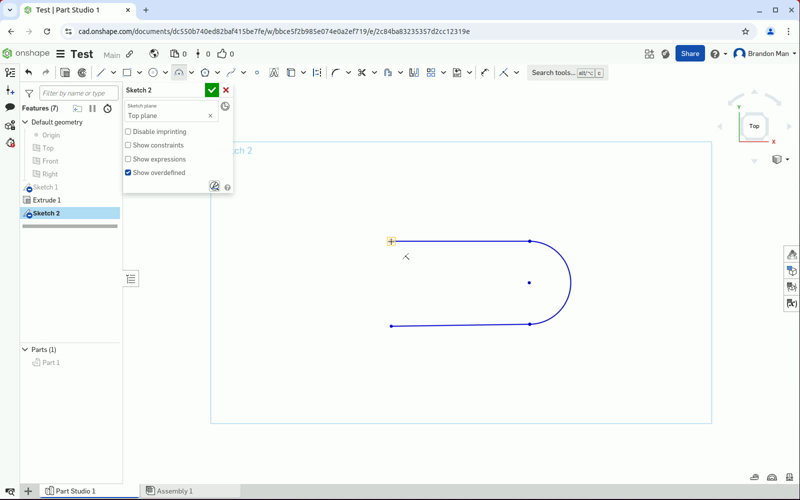
click(391, 241)
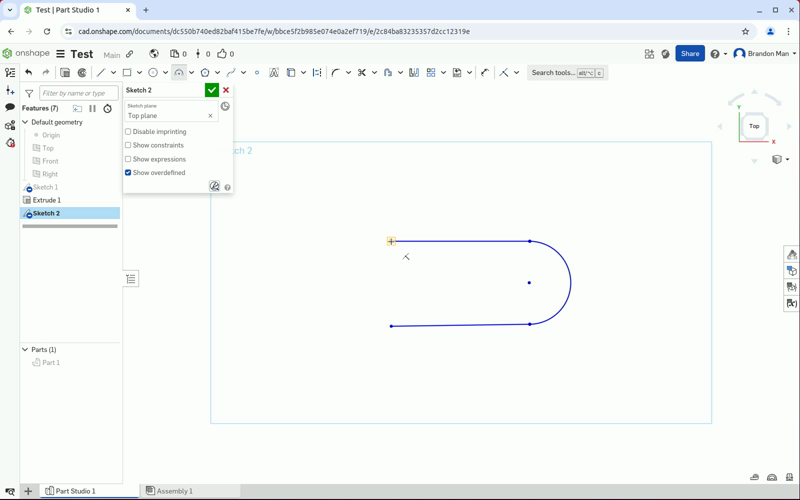
mouse_move(391, 326)
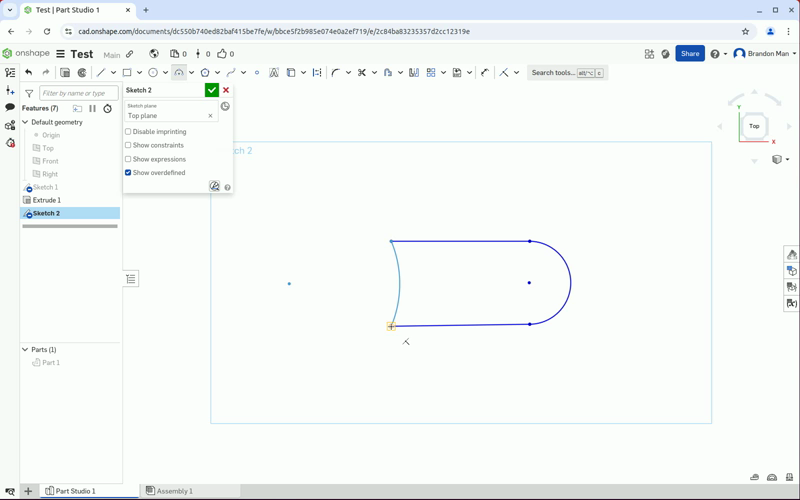
click(391, 326)
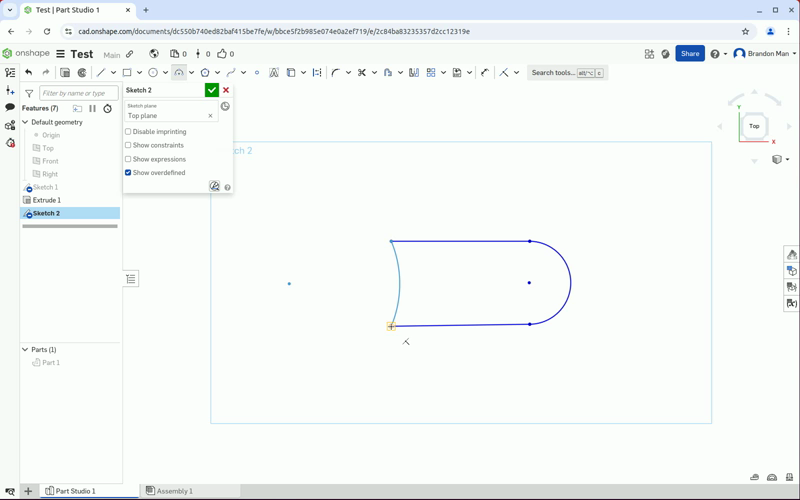
key_down(shift)
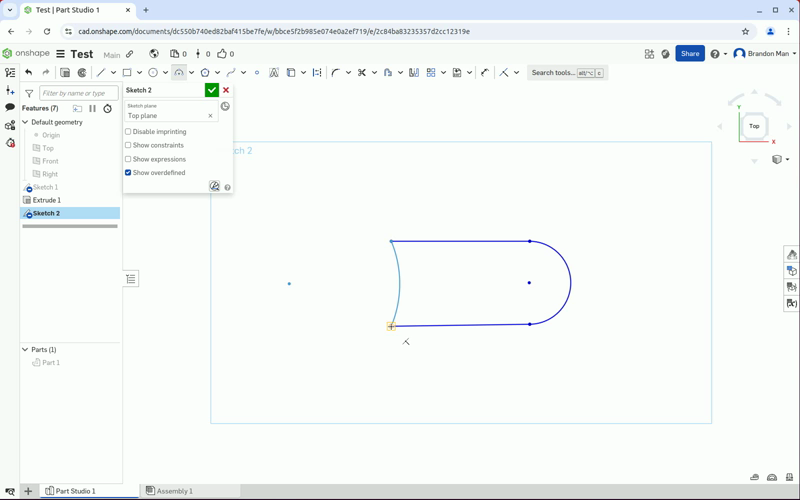
mouse_move(433, 283)
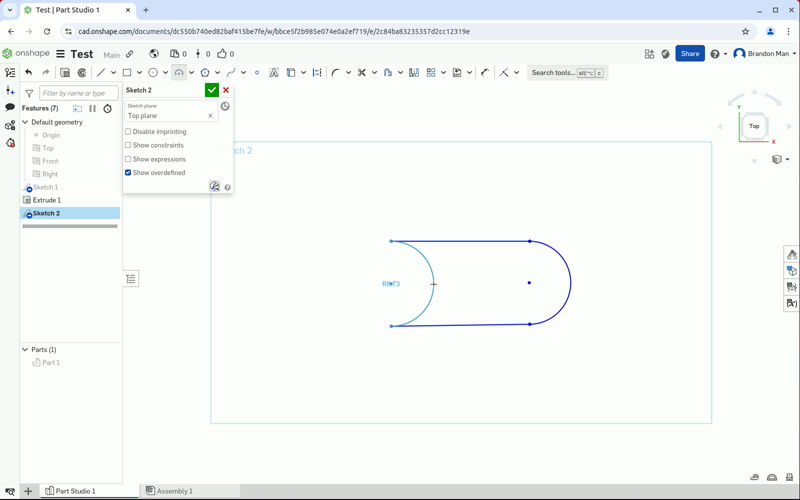
click(433, 283)
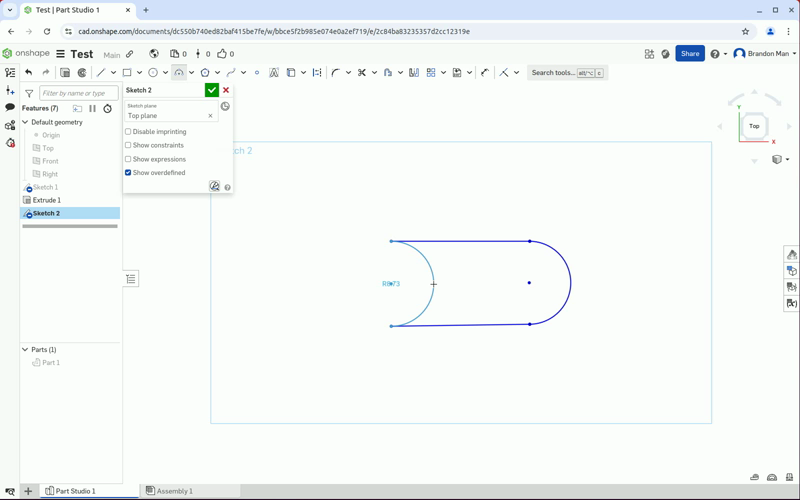
key_up(shift)
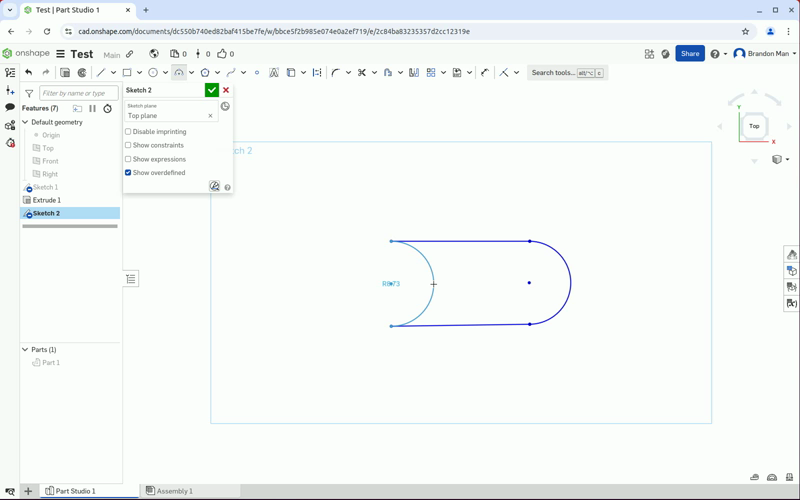
key(esc)
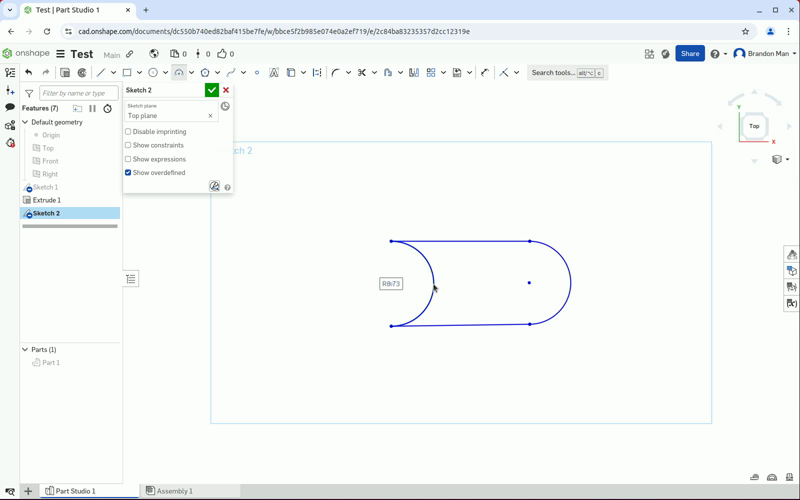
key(c)
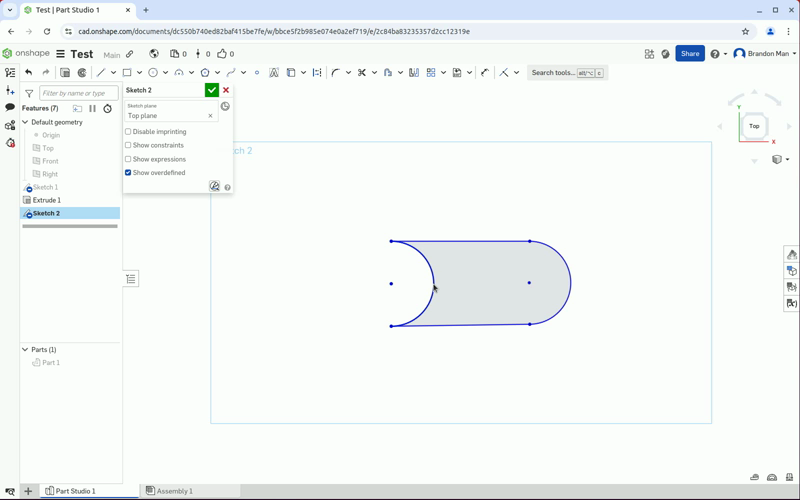
key_down(shift)
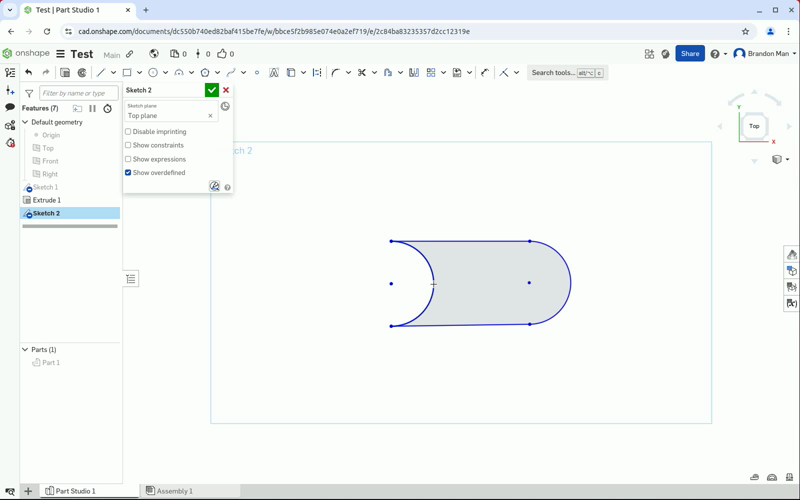
mouse_move(529, 282)
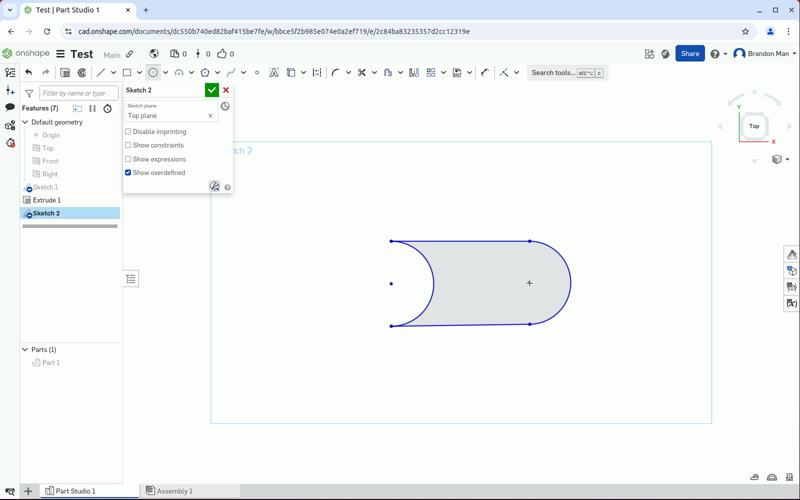
scroll(6)
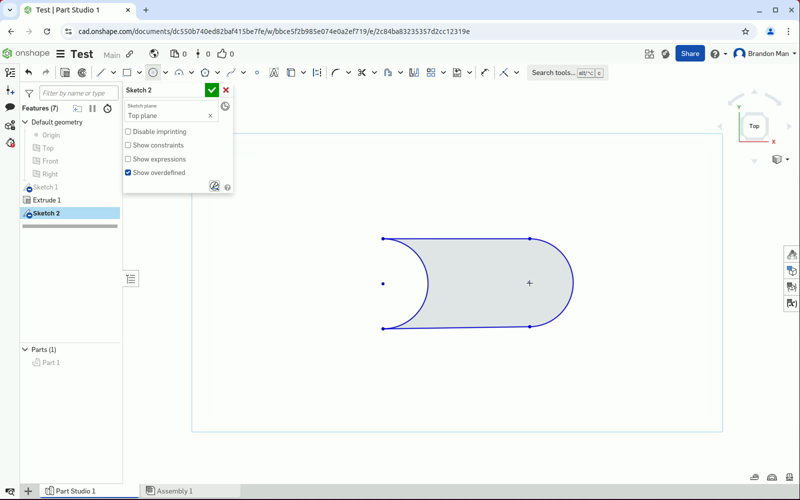
scroll(6)
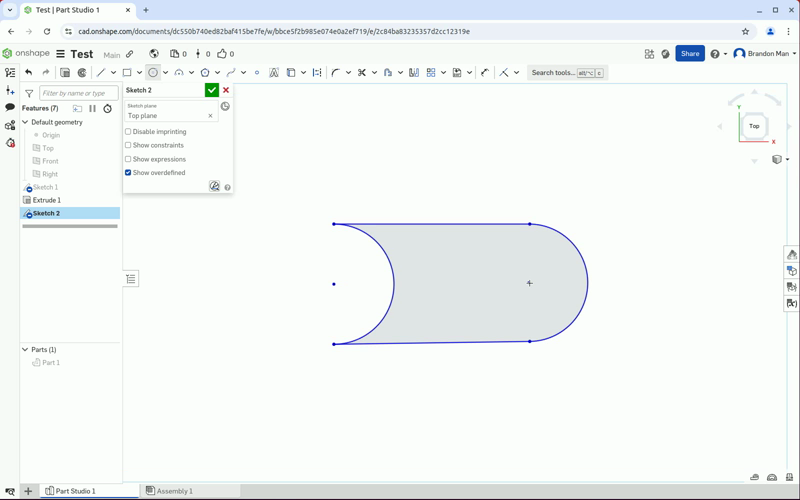
scroll(6)
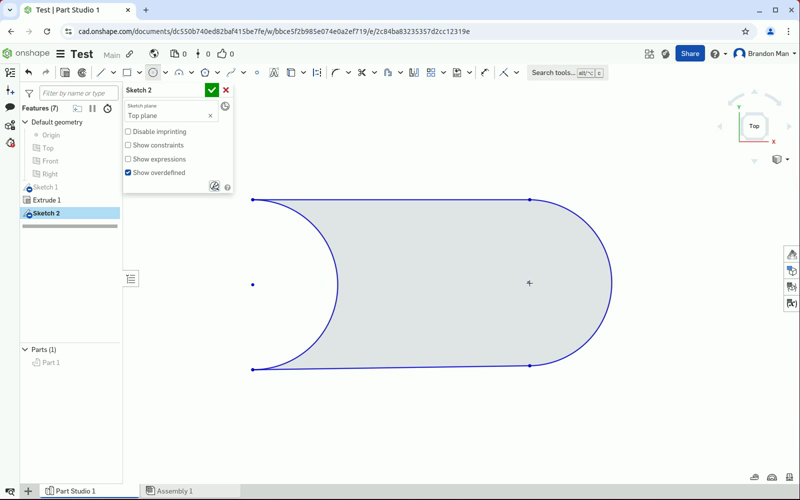
scroll(6)
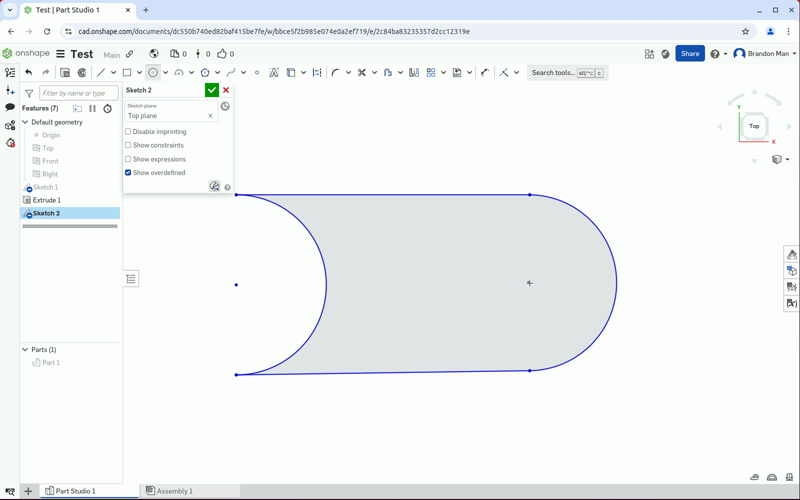
scroll(6)
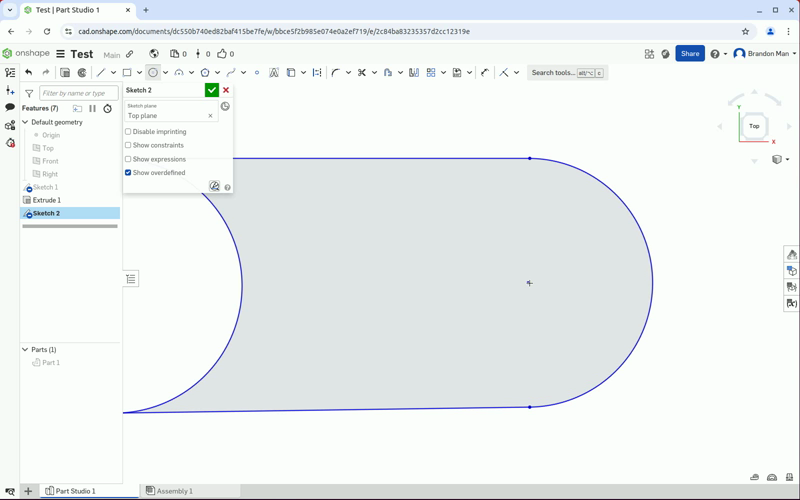
scroll(6)
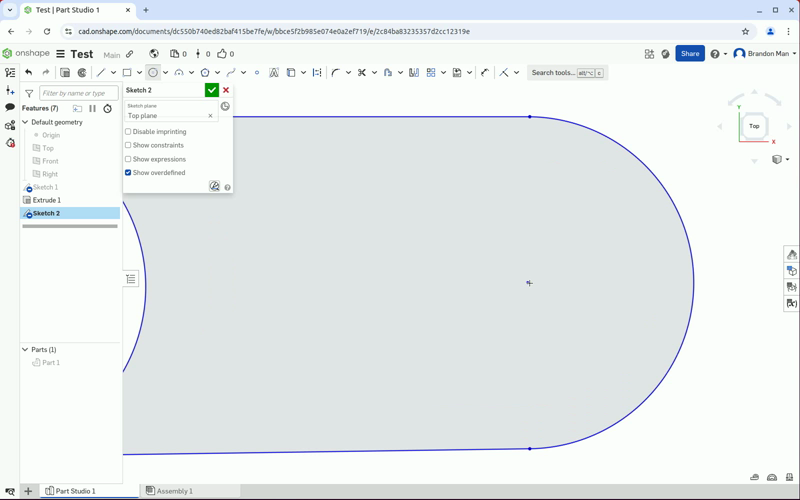
scroll(6)
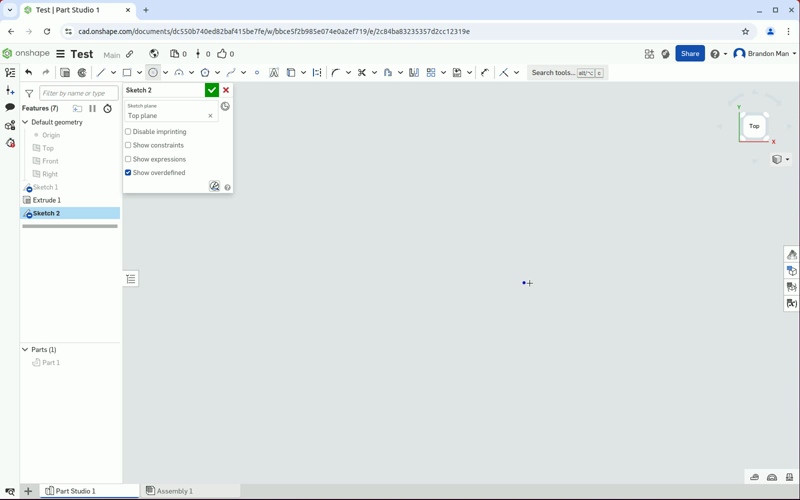
click(529, 282)
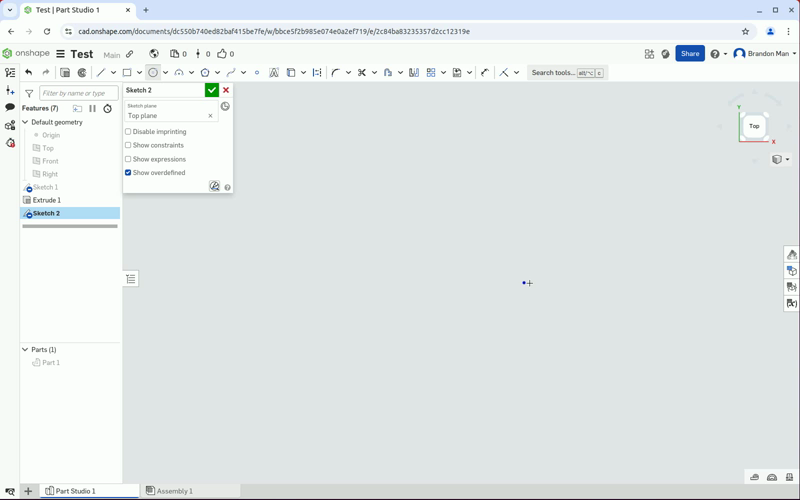
scroll(-6)
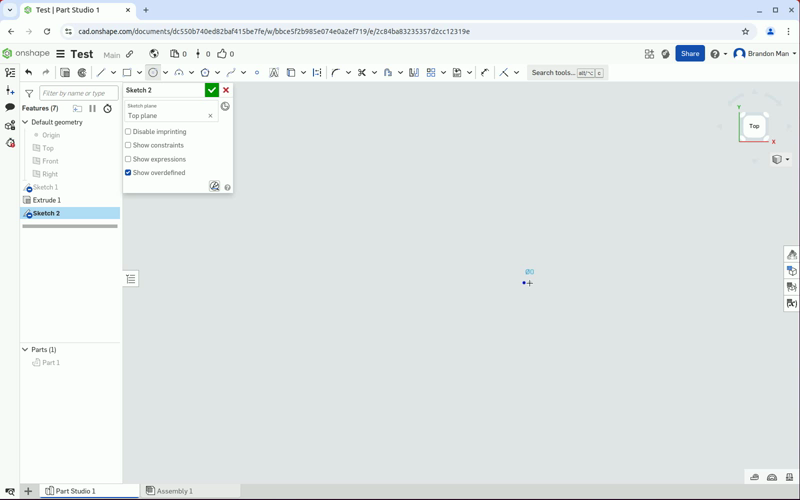
scroll(-6)
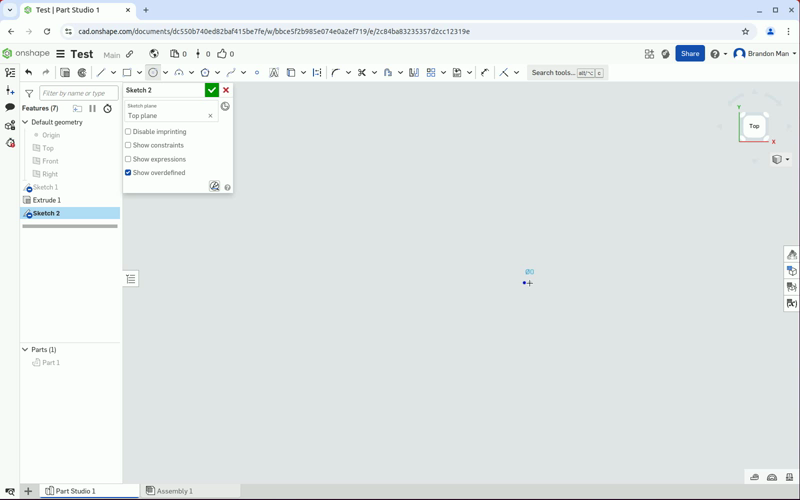
scroll(-6)
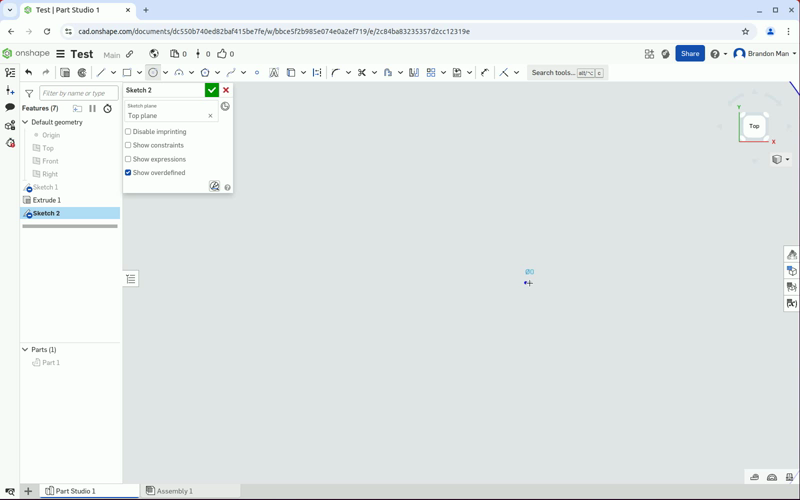
scroll(-6)
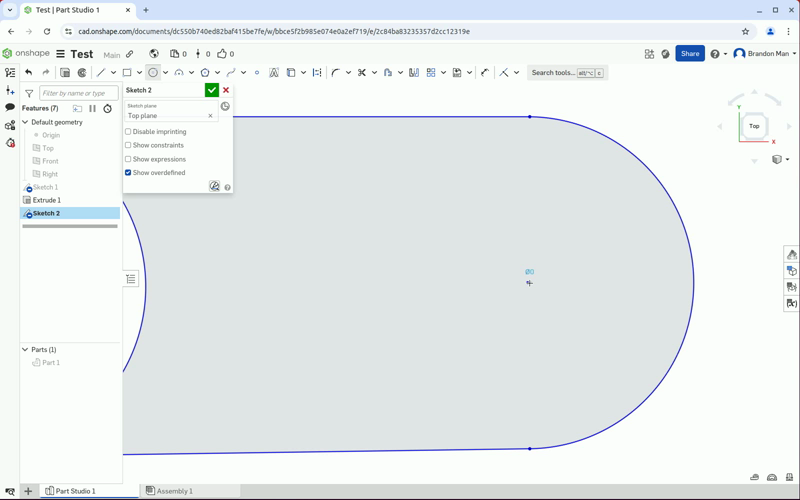
scroll(-6)
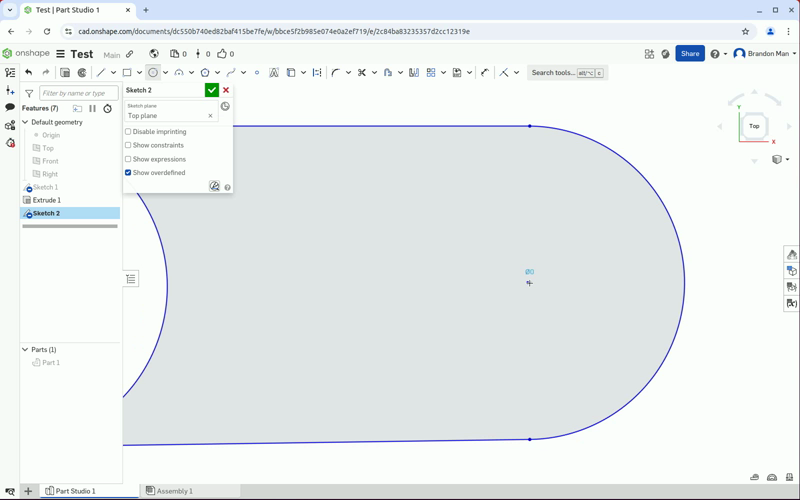
scroll(-6)
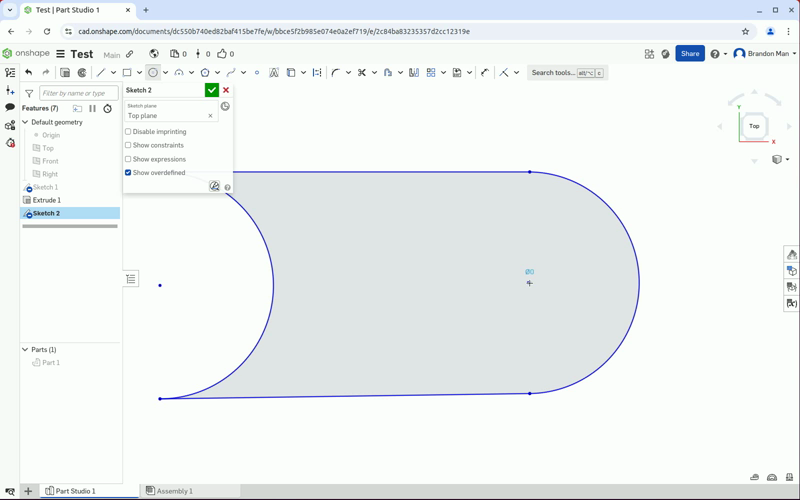
scroll(-6)
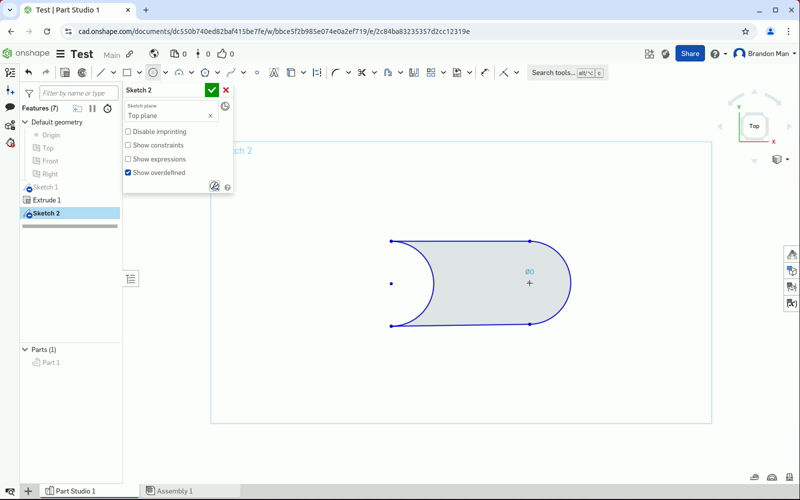
key_up(shift)
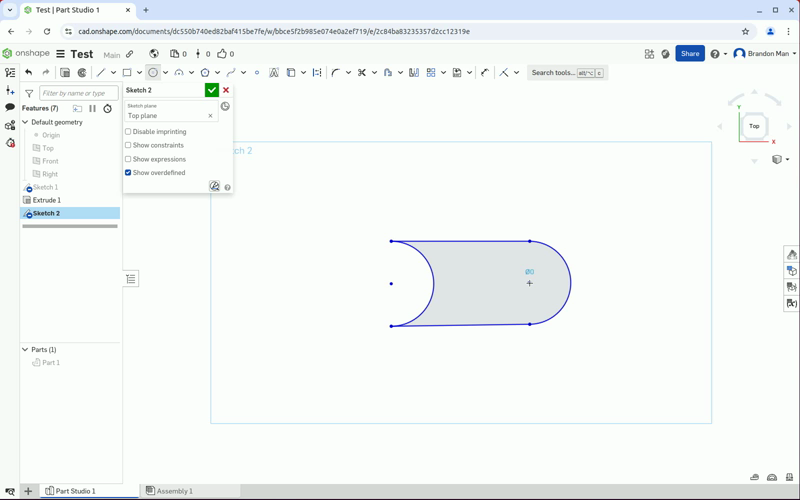
mouse_move(554, 282)
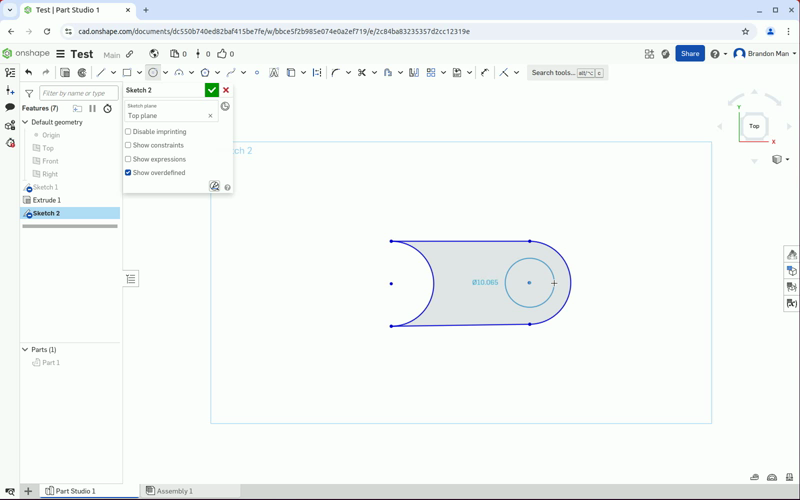
click(554, 282)
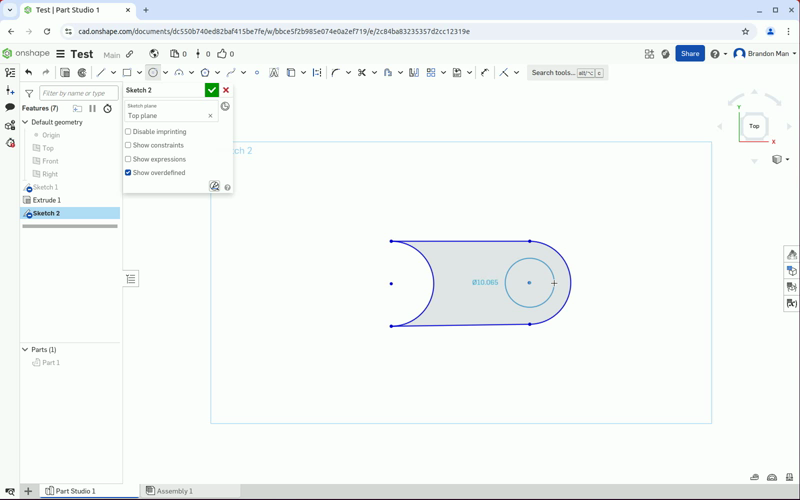
key(esc)
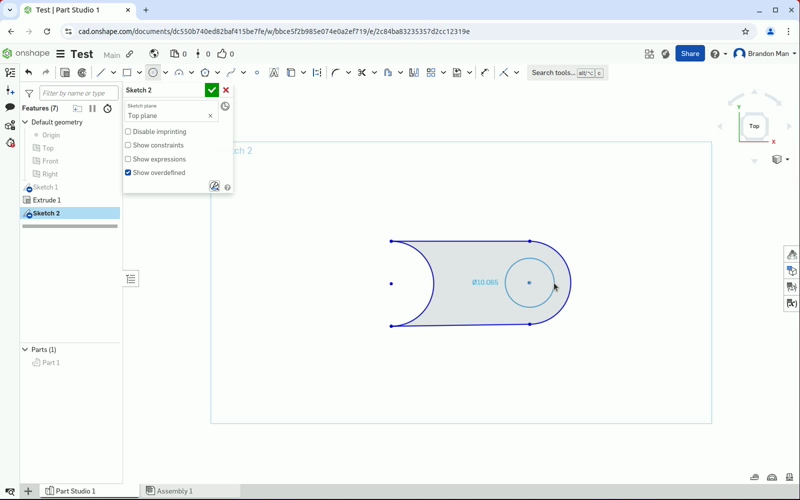
mouse_move(437, 315)
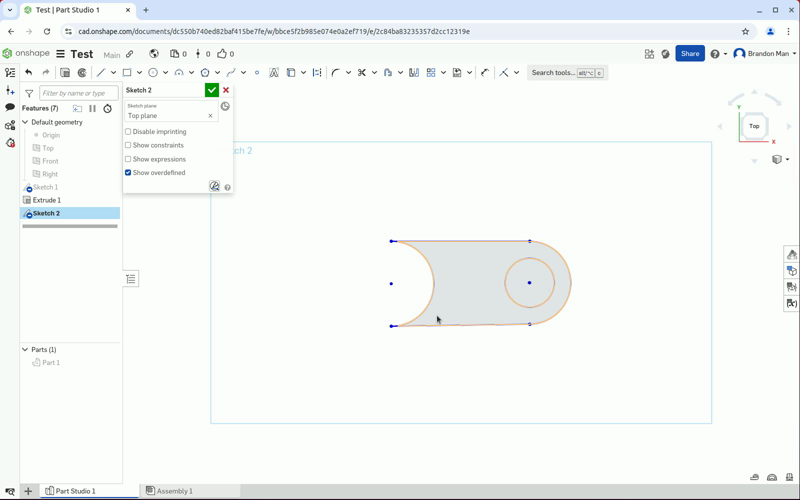
click(437, 315)
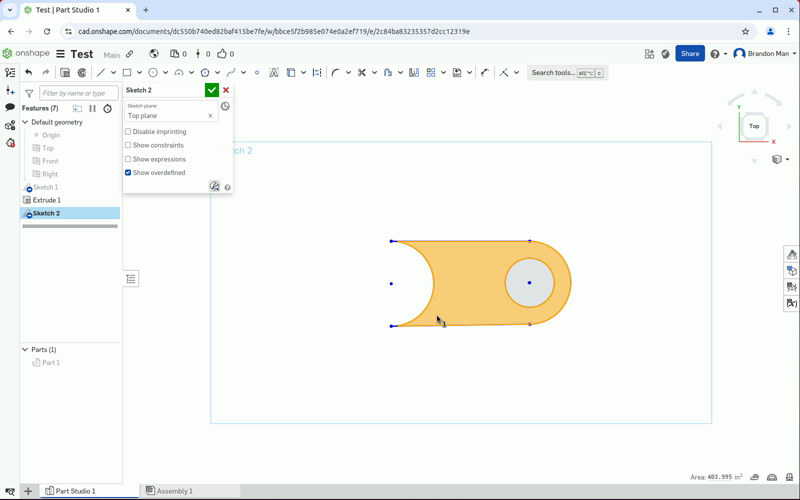
mouse_move(73, 352)
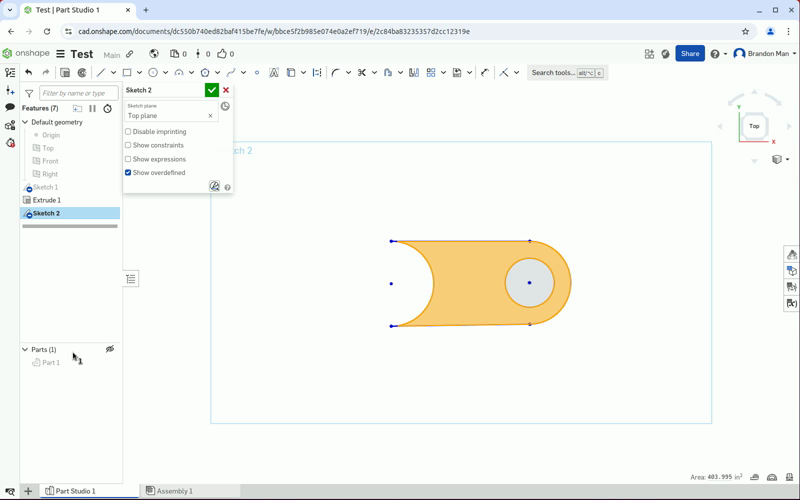
key(shift+y)
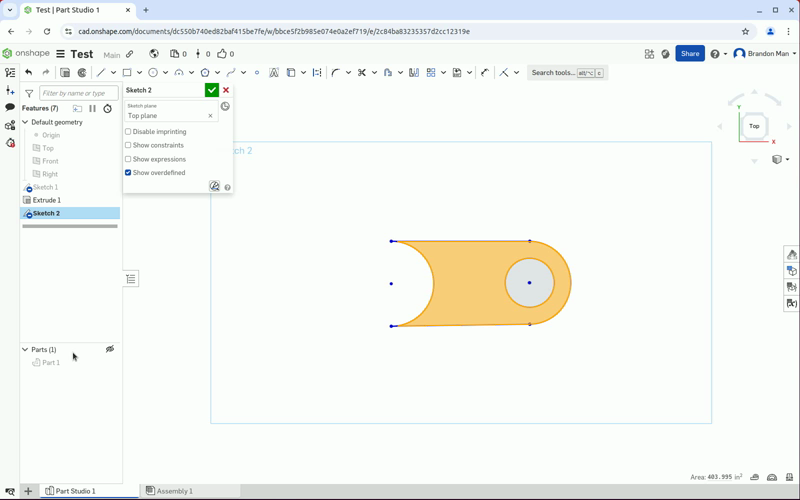
key(shift+e)
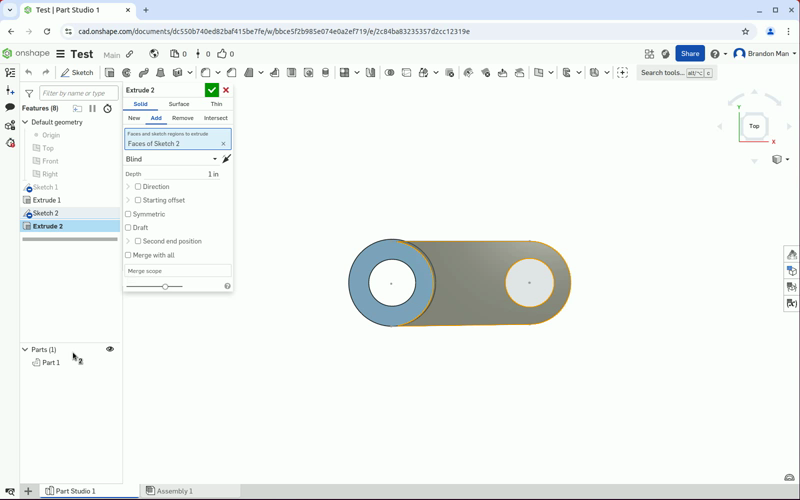
mouse_move(143, 106)
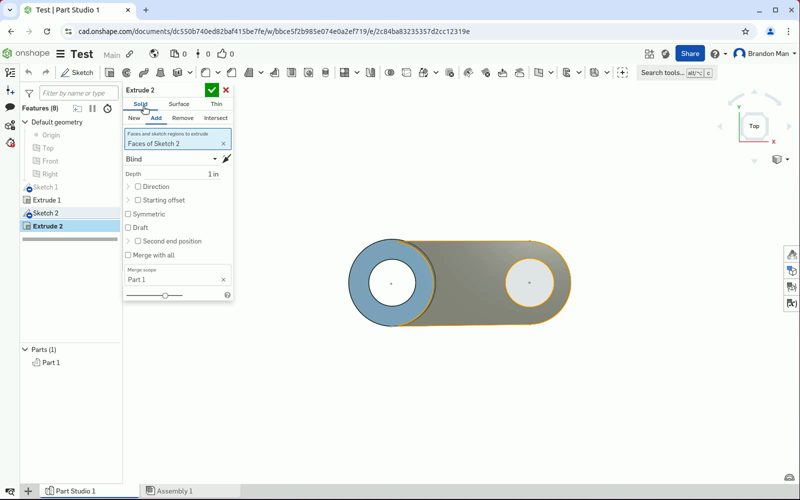
click(143, 106)
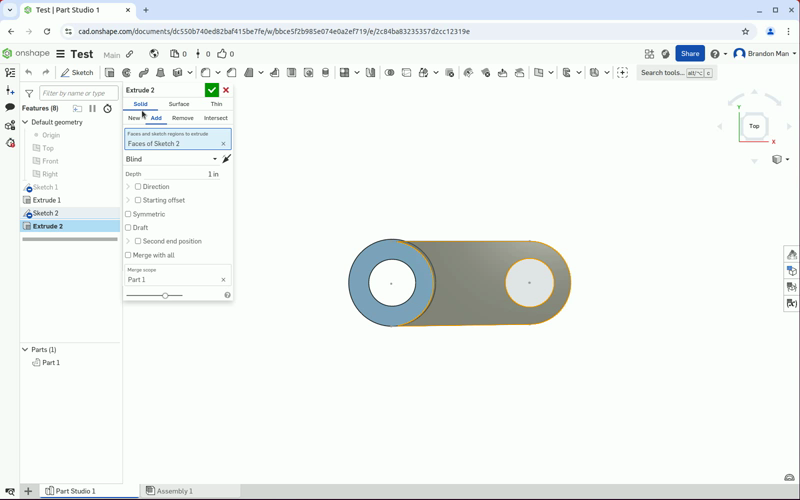
mouse_move(137, 120)
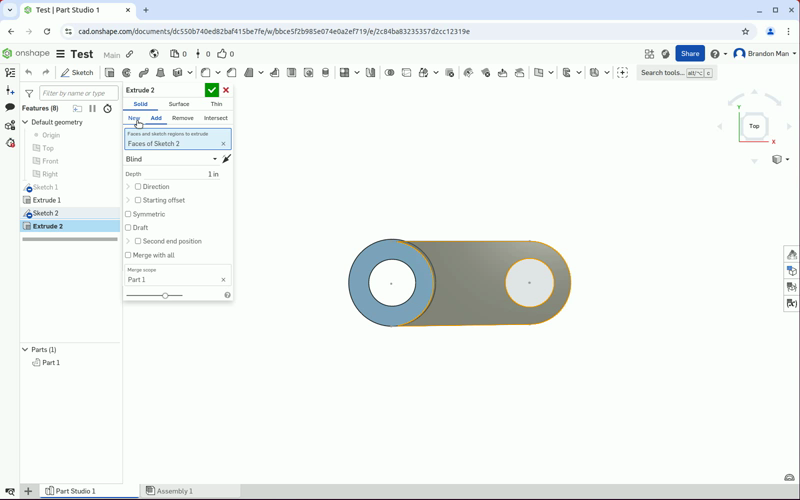
click(137, 120)
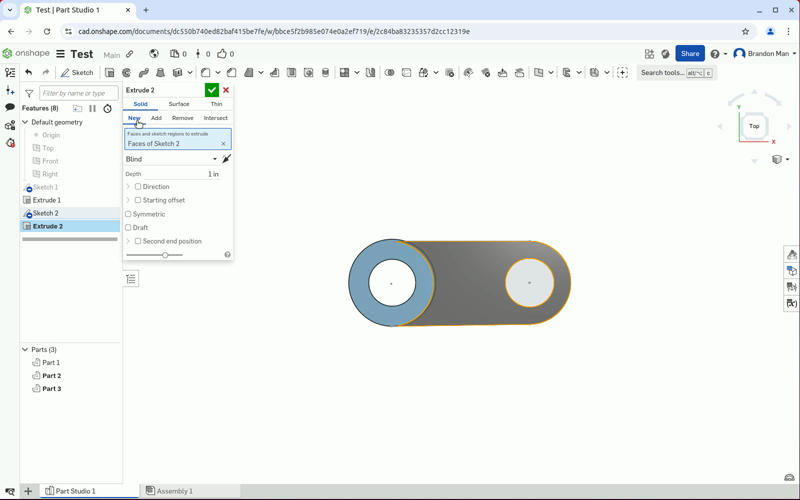
key(tab, 4)
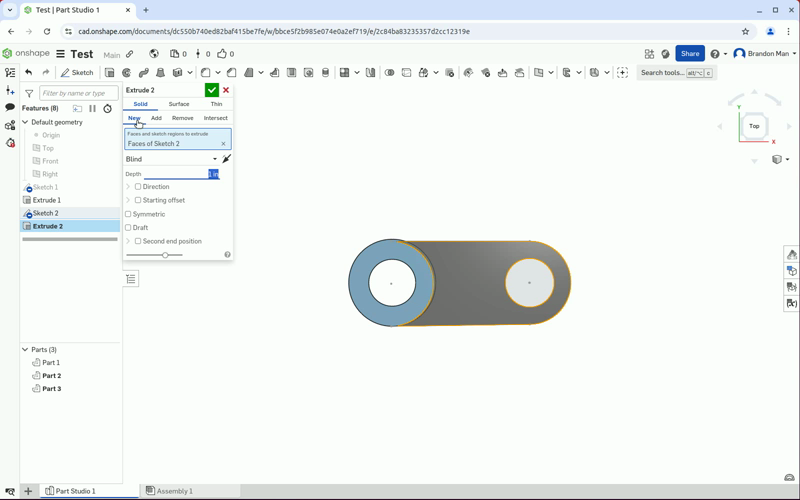
text(7.703)
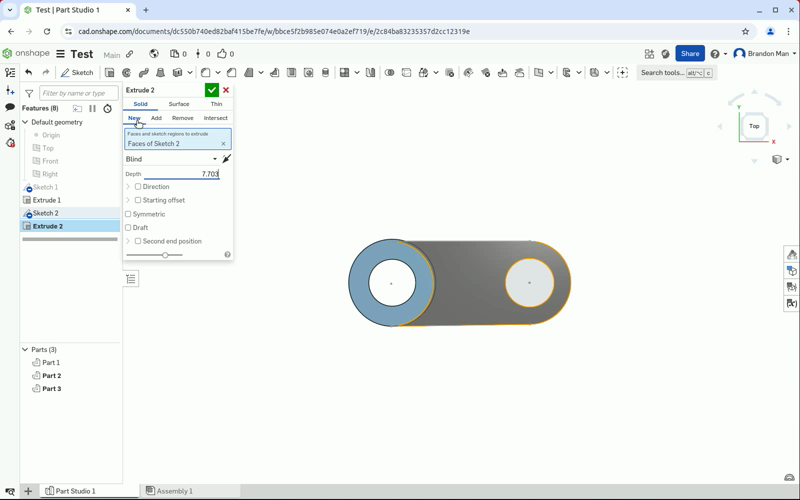
key(enter)
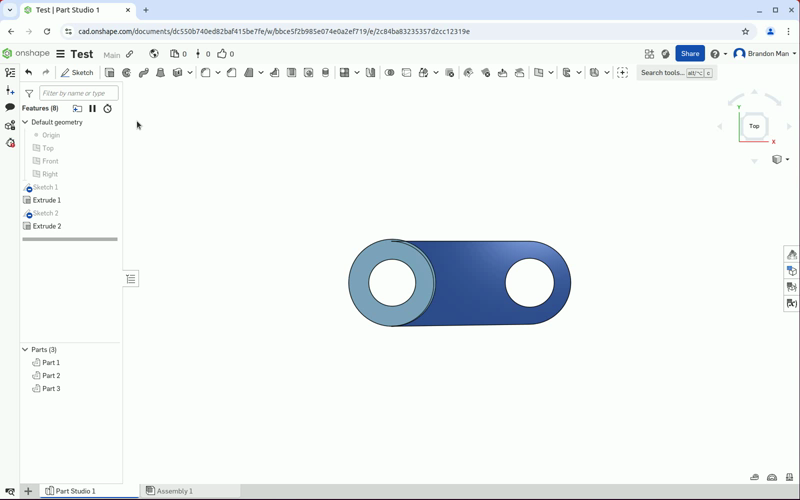
key(shift+h)
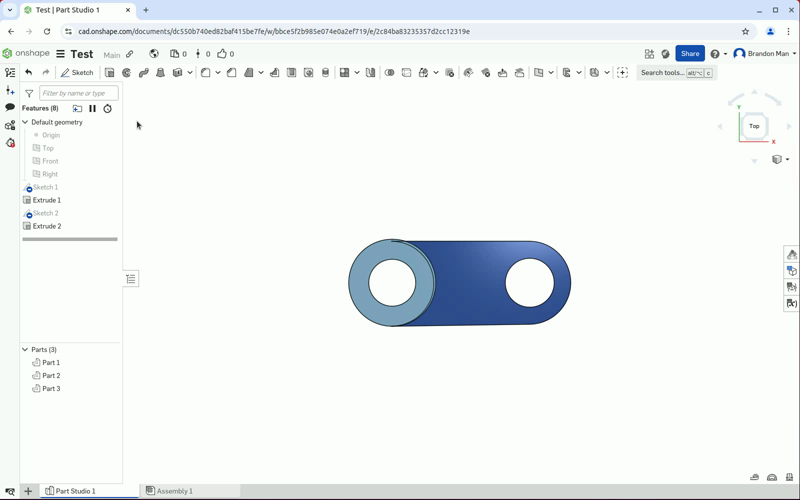
key(shift+h)
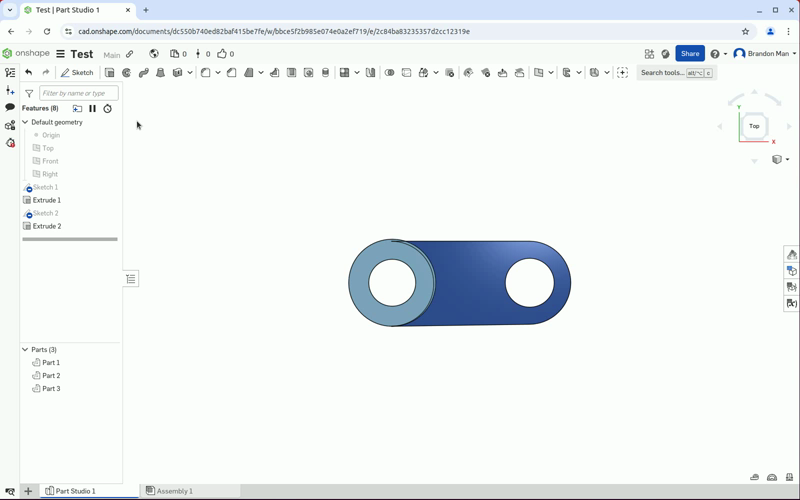
mouse_move(73, 189)
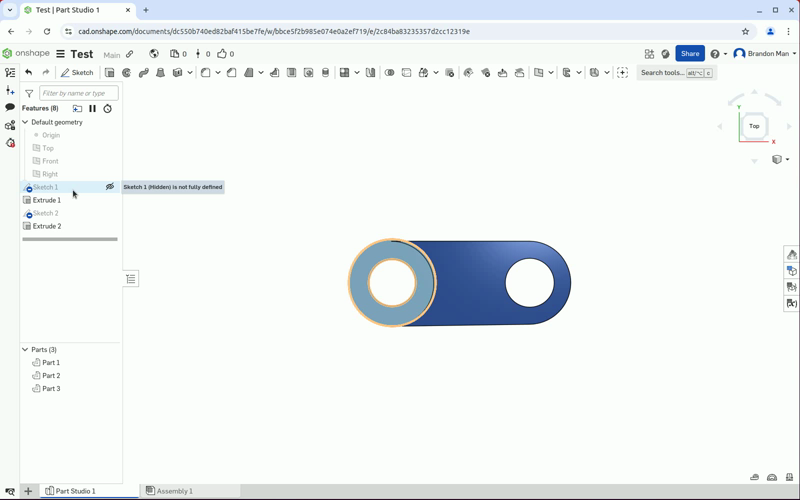
click(73, 189)
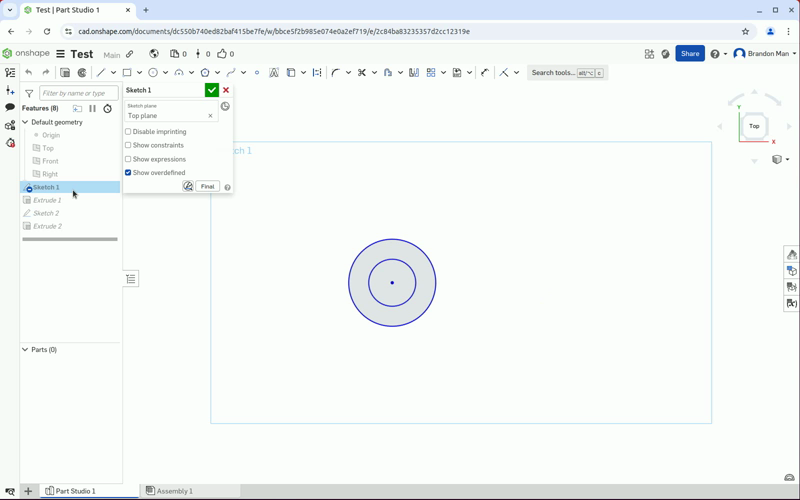
mouse_move(229, 92)
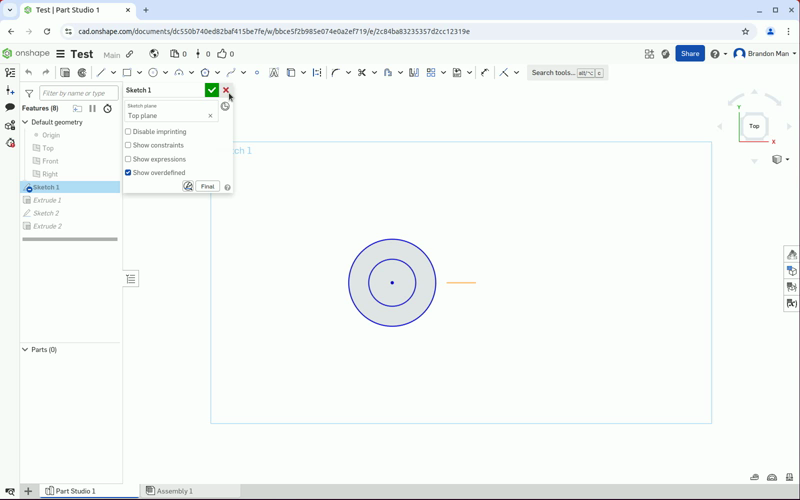
click(229, 92)
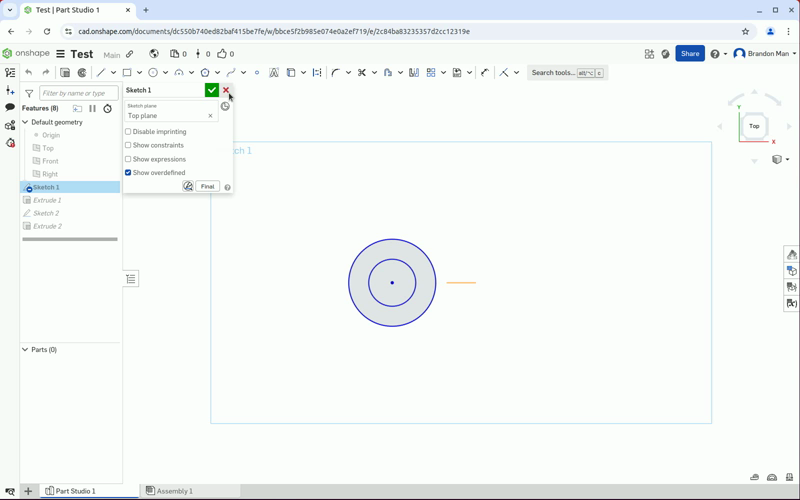
key(shift+s)
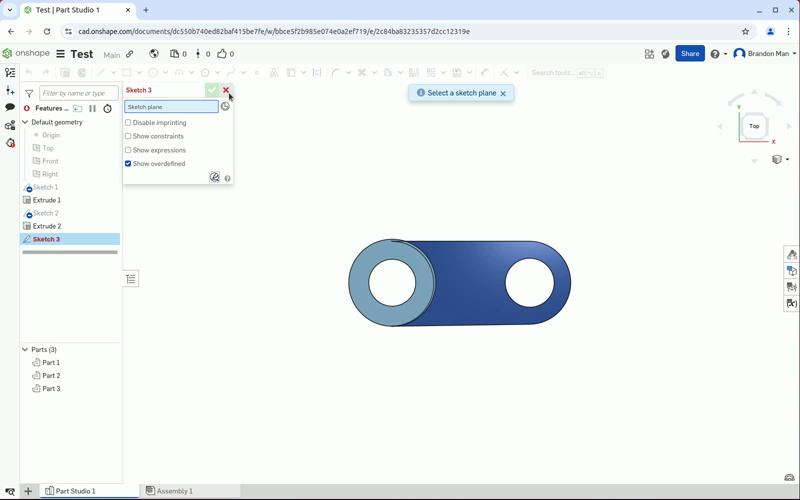
mouse_move(73, 150)
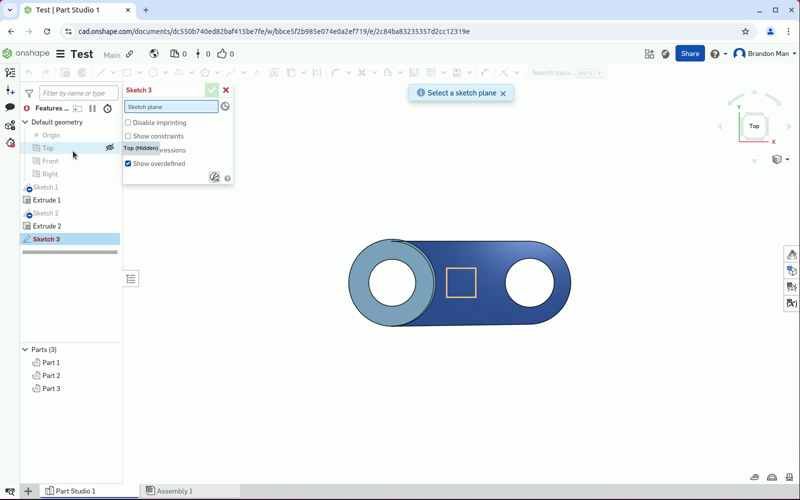
click(73, 150)
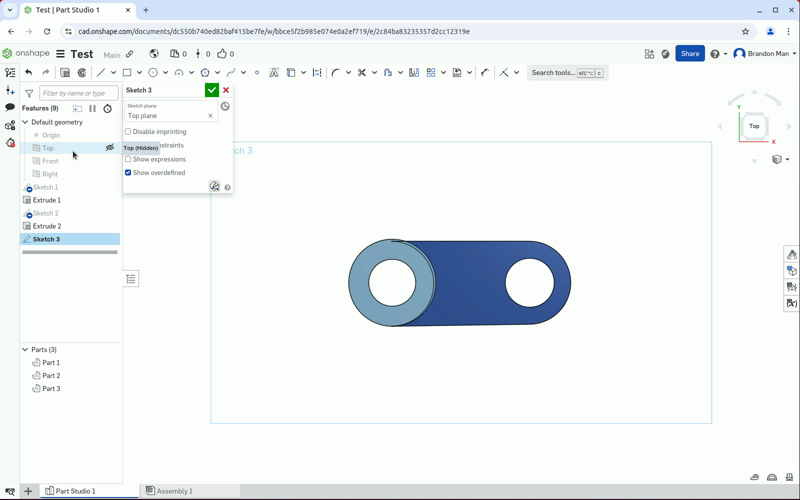
mouse_move(73, 352)
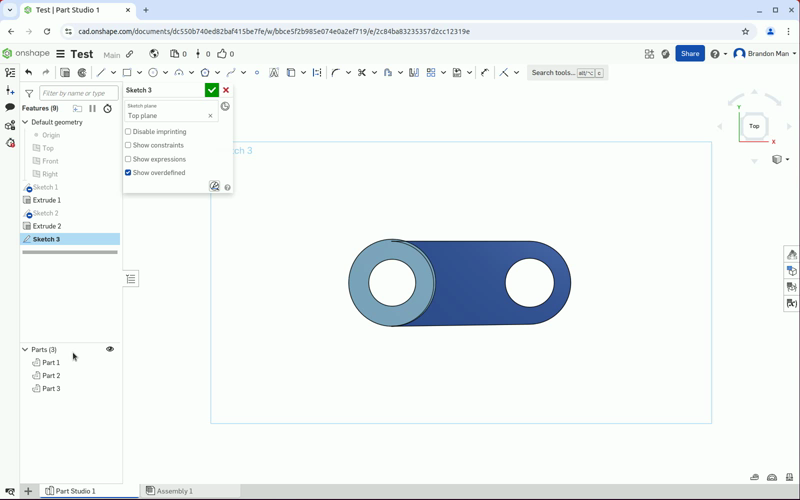
key(y)
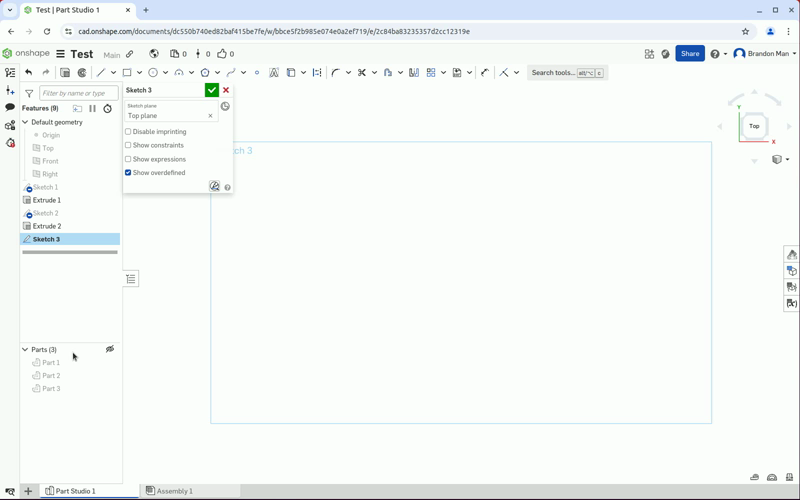
key(c)
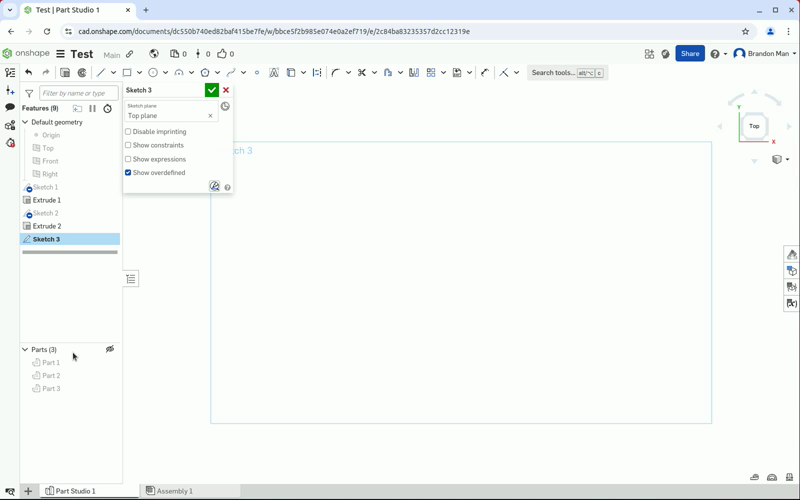
key_down(shift)
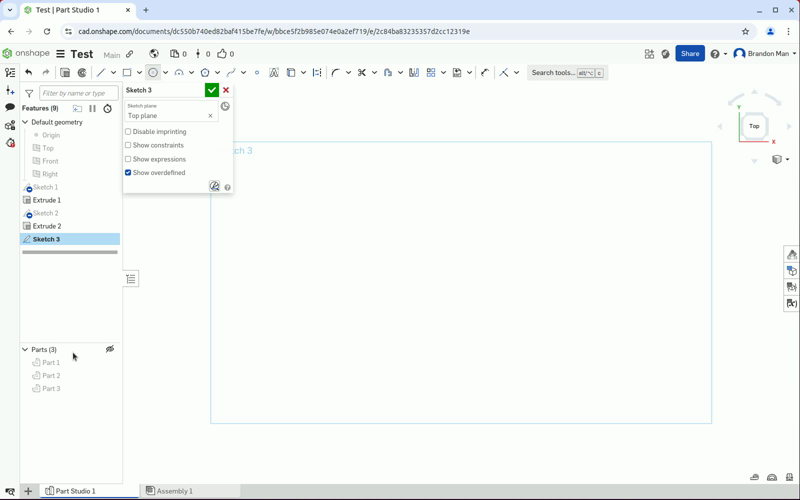
mouse_move(392, 282)
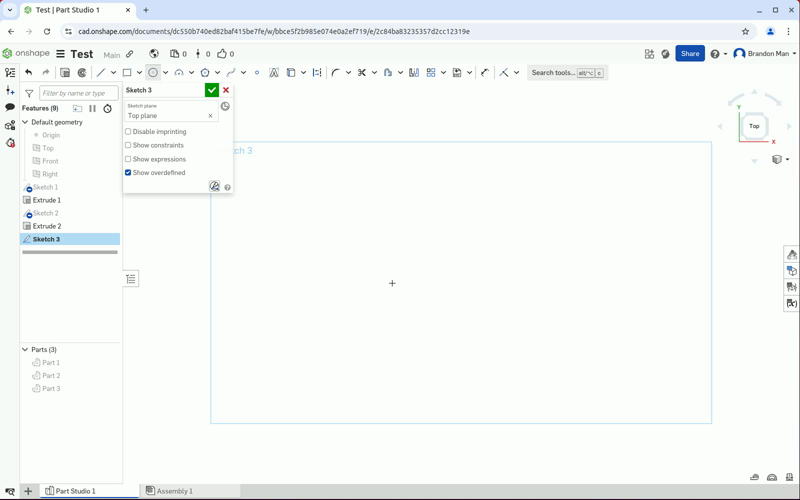
click(392, 282)
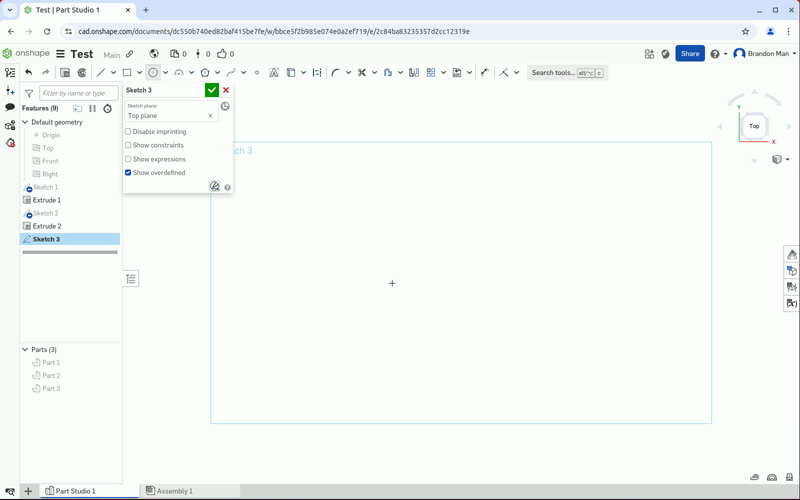
key_up(shift)
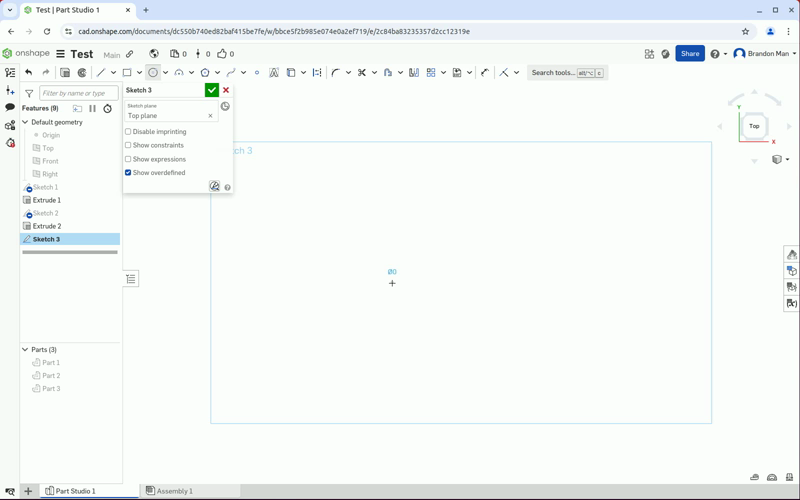
mouse_move(435, 282)
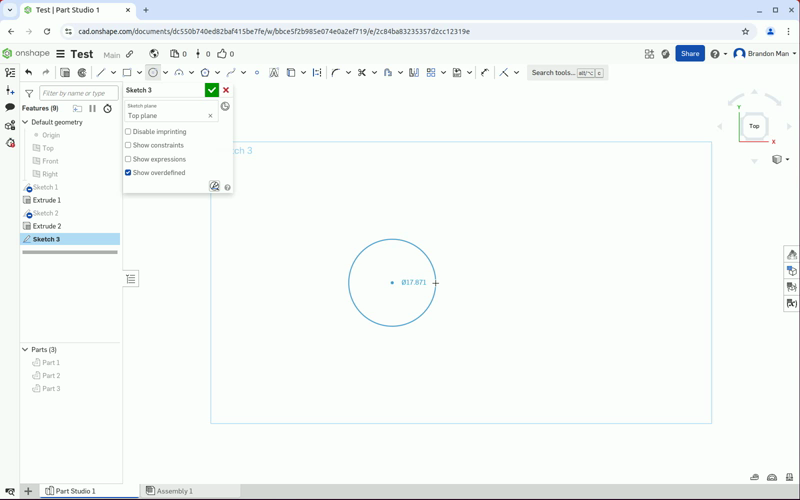
click(435, 282)
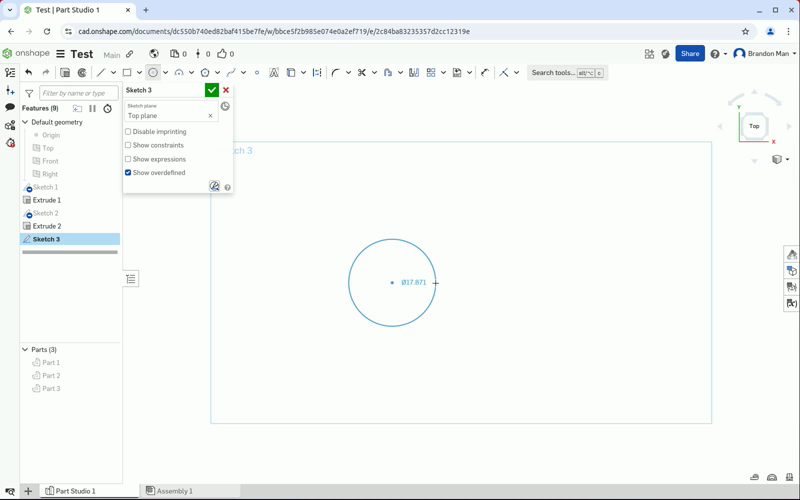
key(esc)
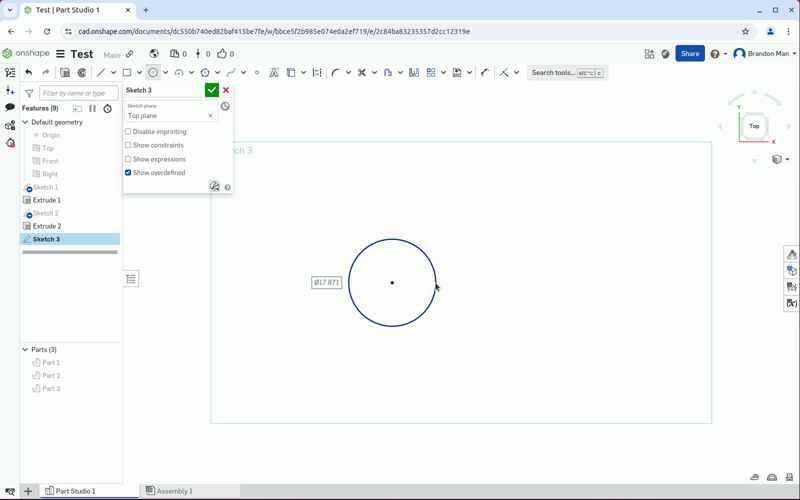
key(c)
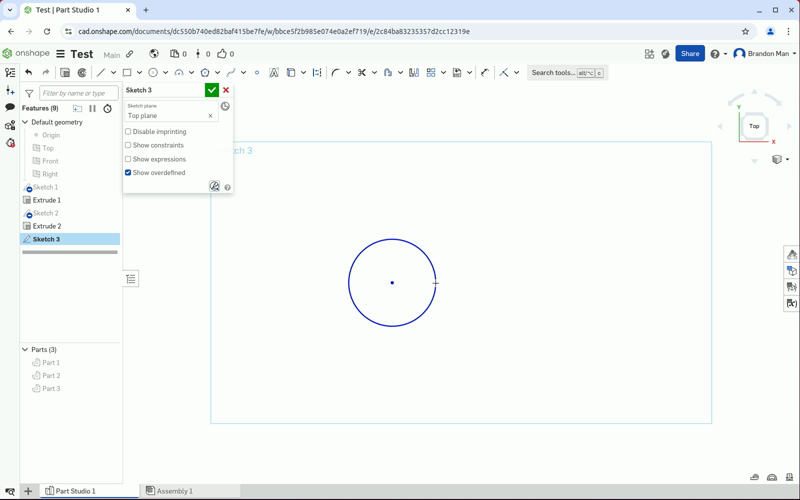
key_down(shift)
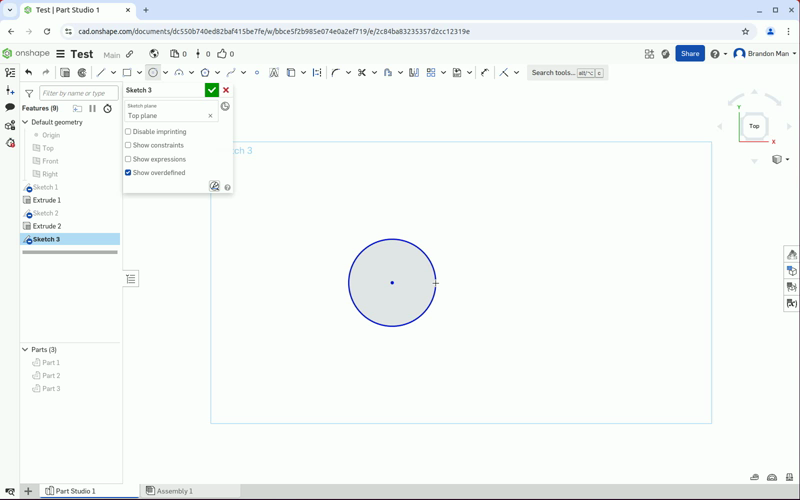
mouse_move(392, 282)
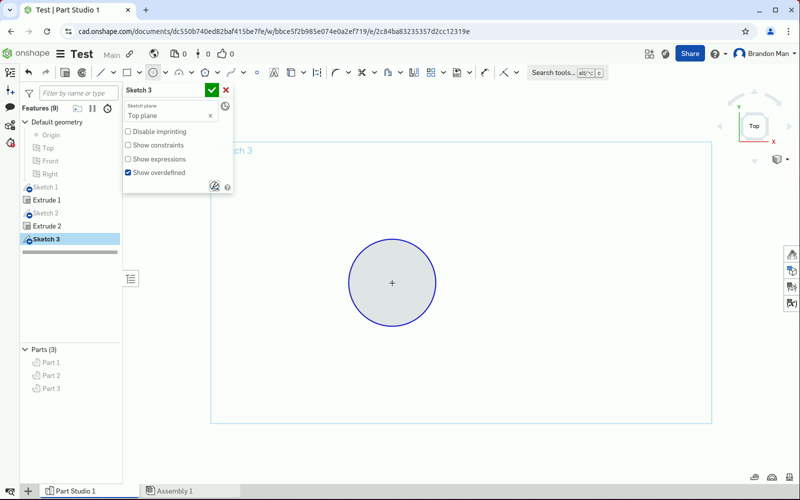
click(392, 282)
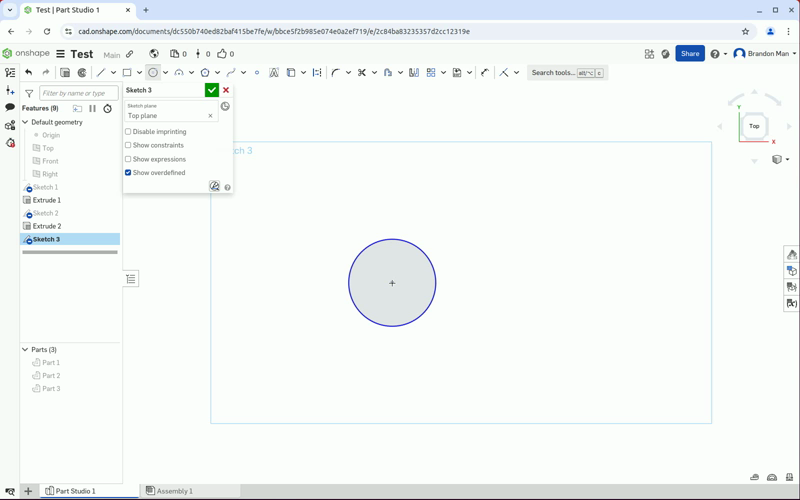
key_up(shift)
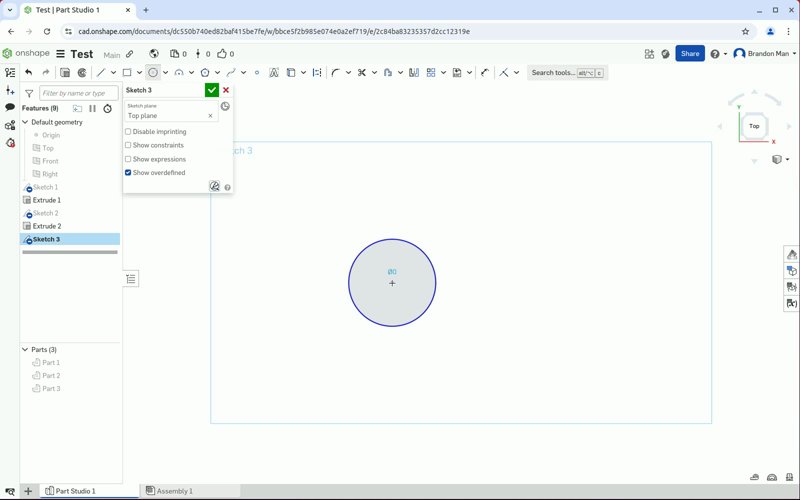
mouse_move(415, 282)
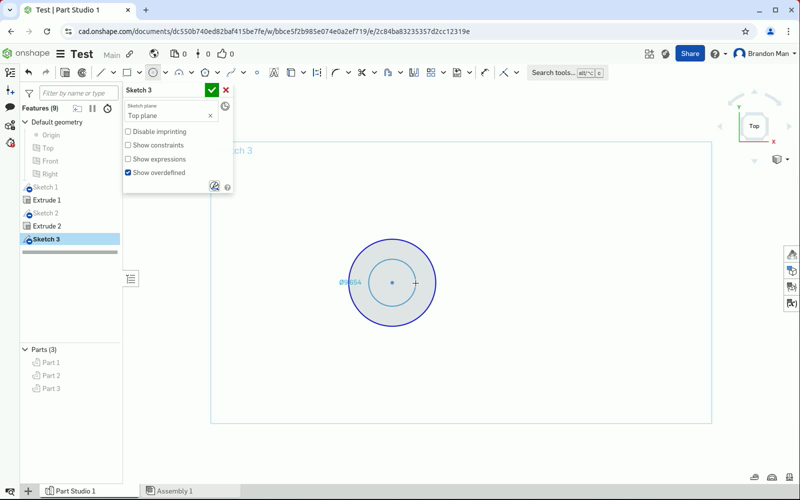
click(415, 282)
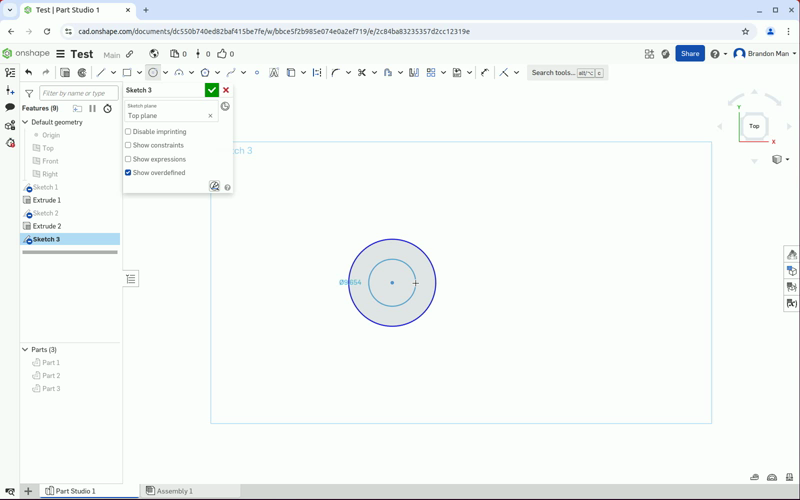
key(esc)
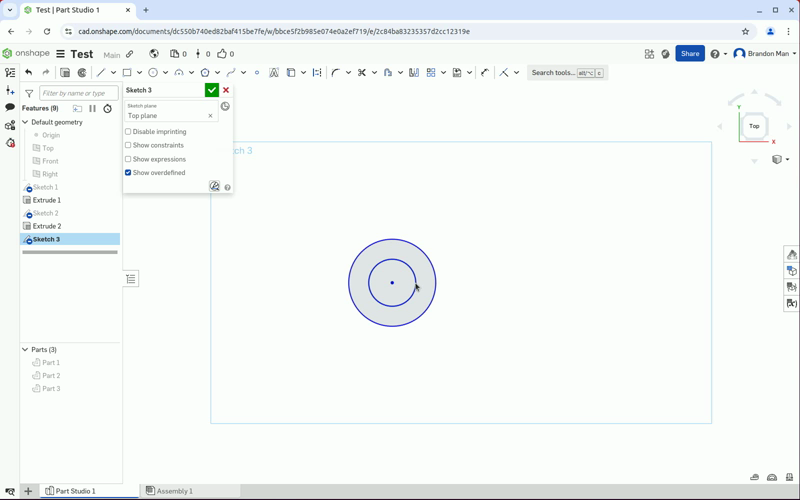
mouse_move(407, 305)
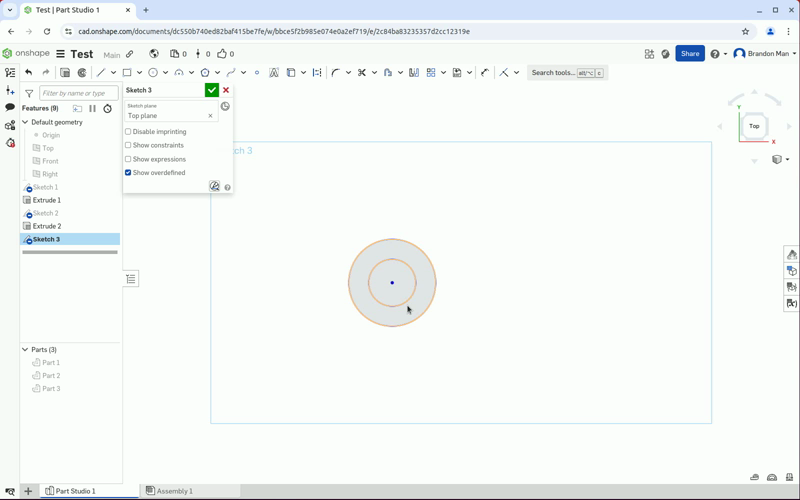
click(407, 305)
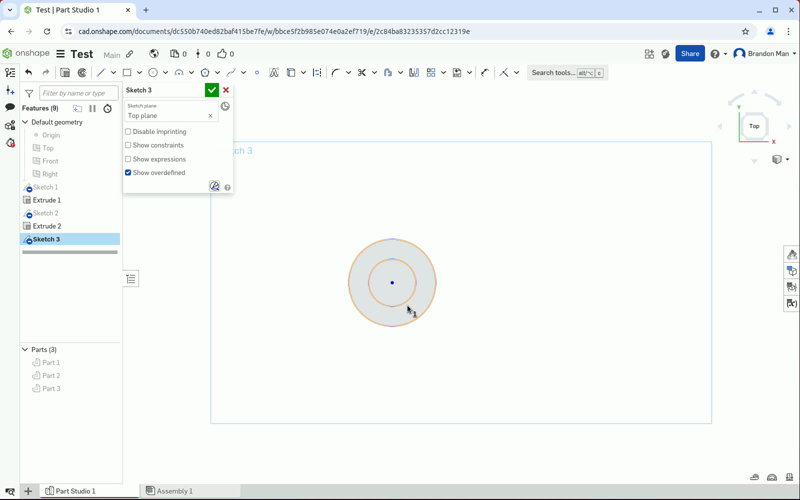
mouse_move(73, 352)
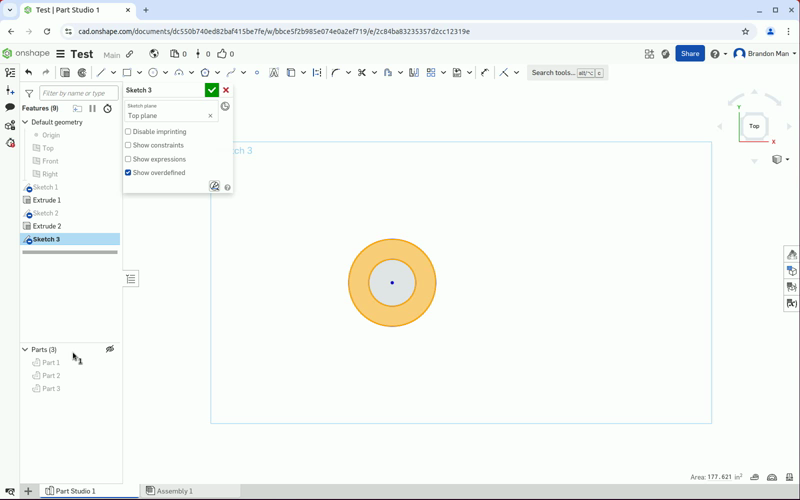
key(shift+y)
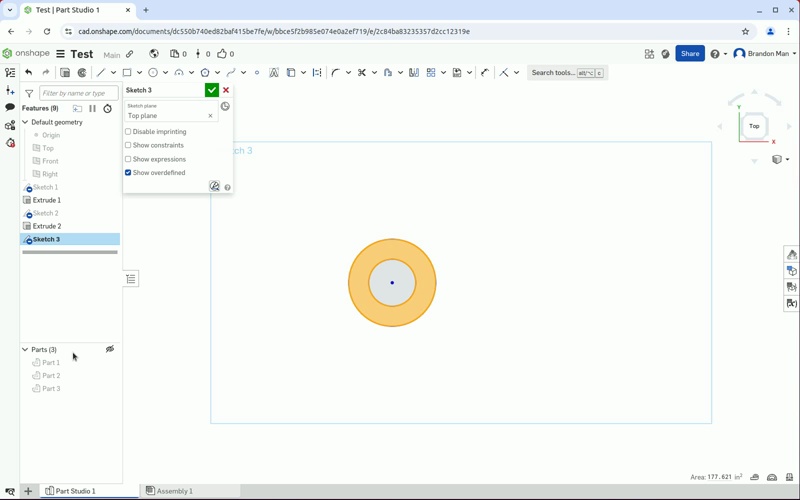
key(shift+e)
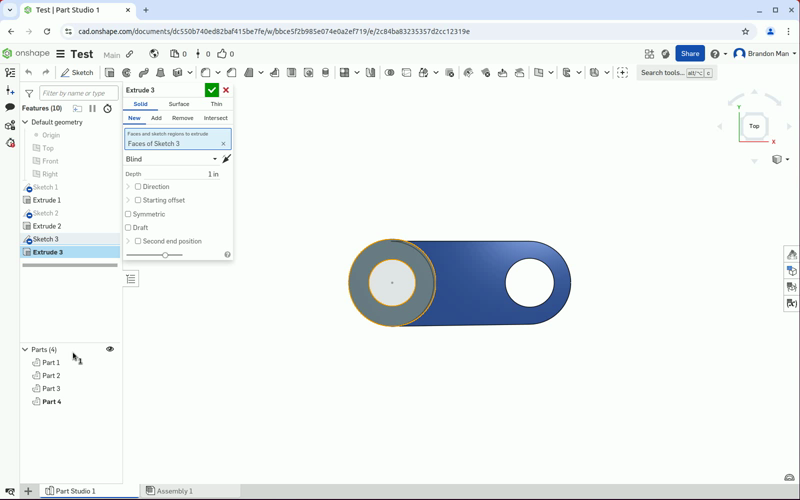
mouse_move(143, 106)
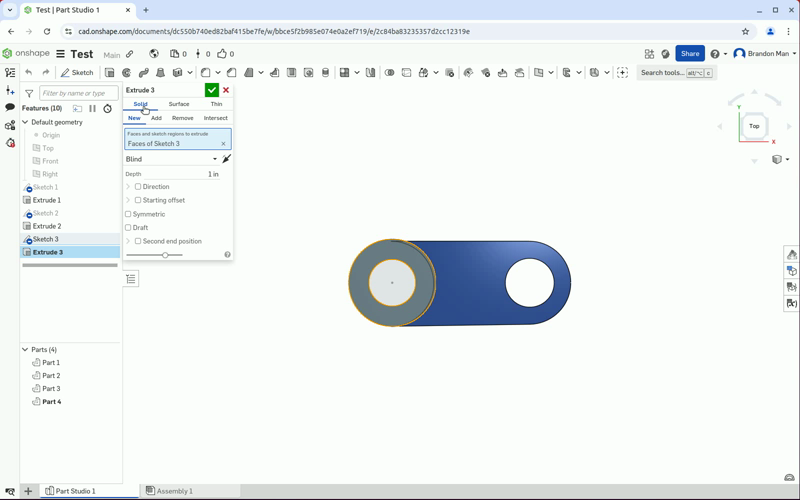
click(143, 106)
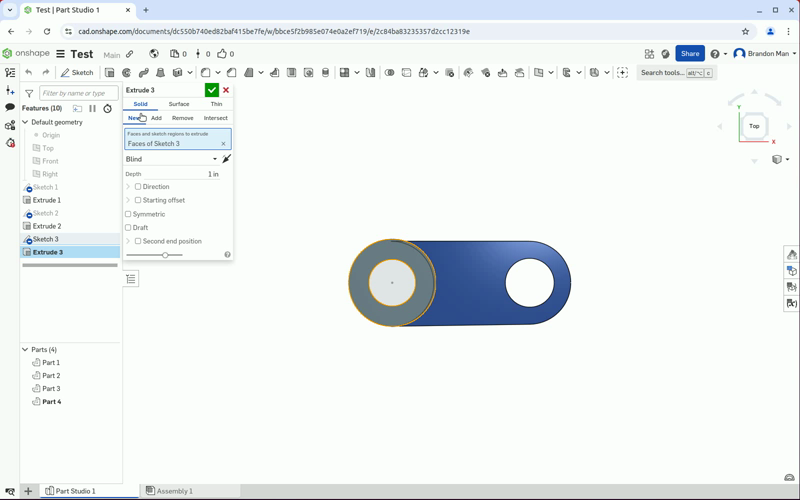
mouse_move(137, 120)
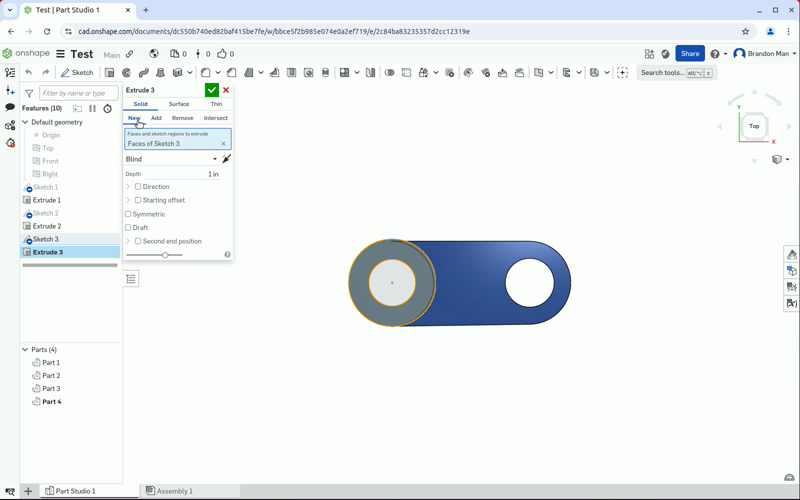
click(137, 120)
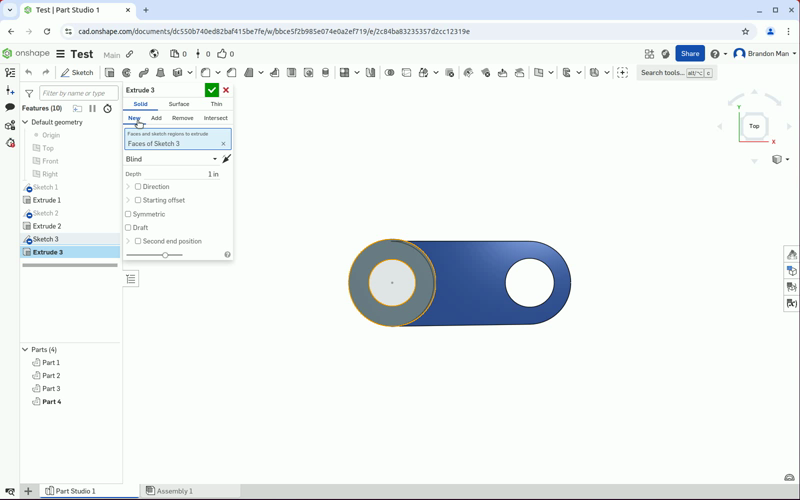
key(tab, 4)
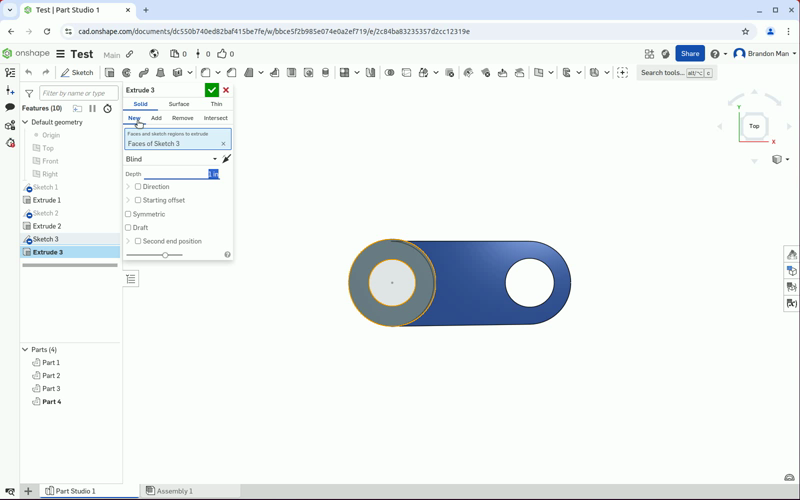
text(15.165)
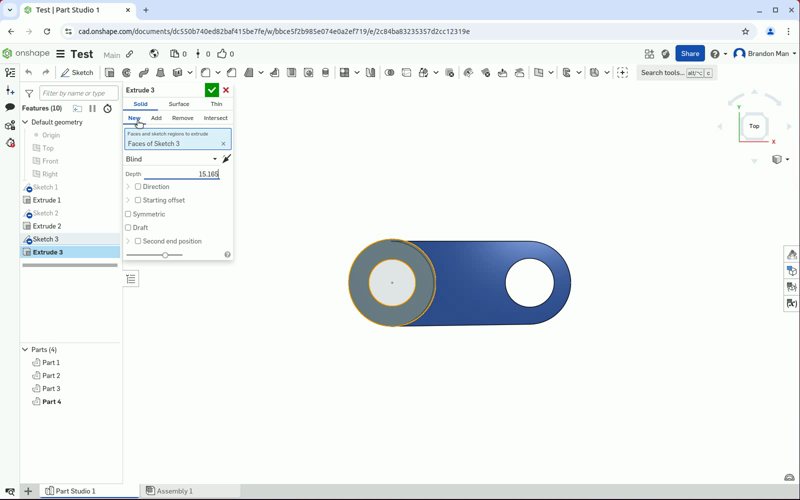
key(enter)
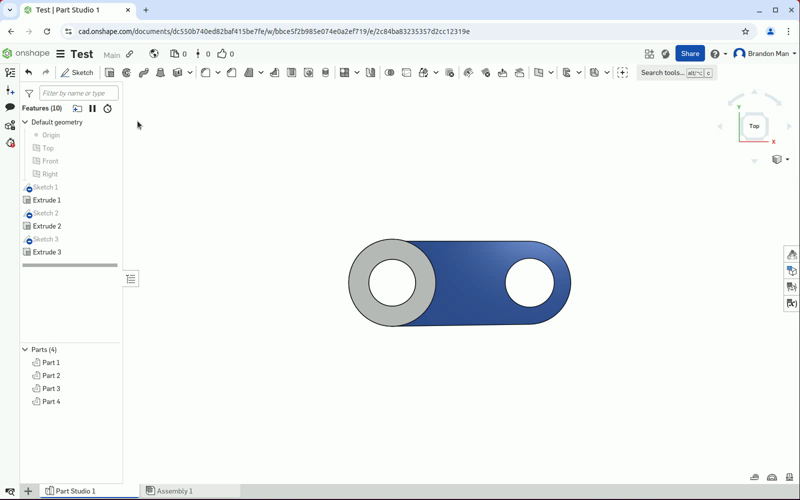
key(shift+h)
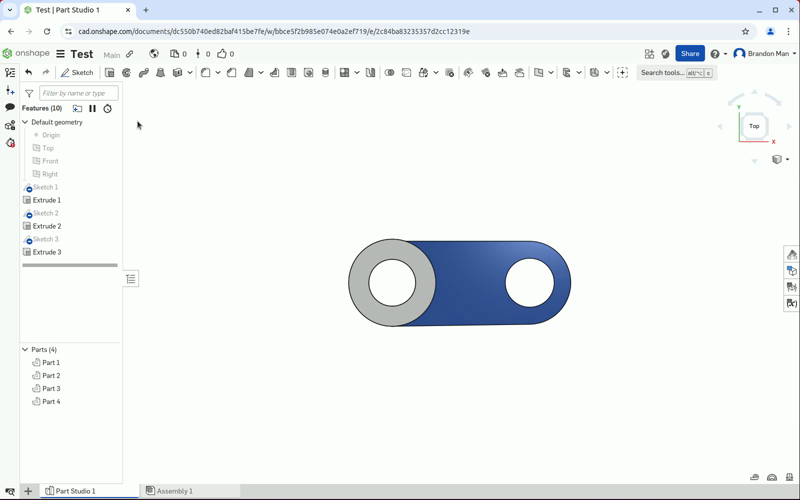
key(shift+h)
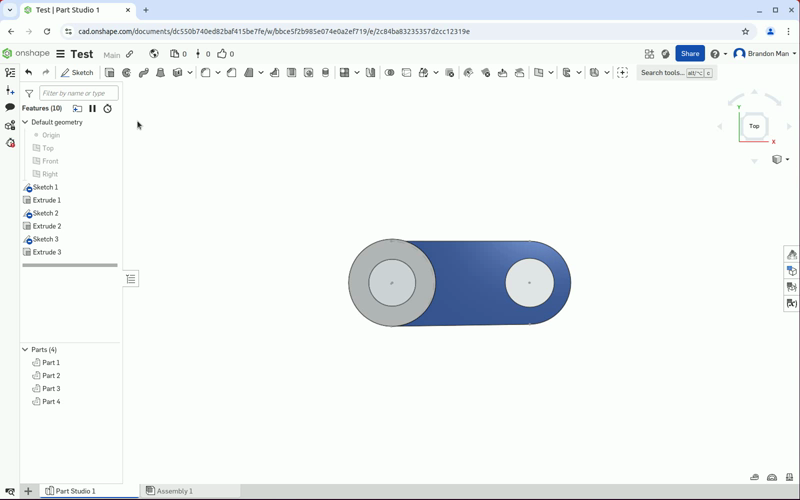
key(shift+7)
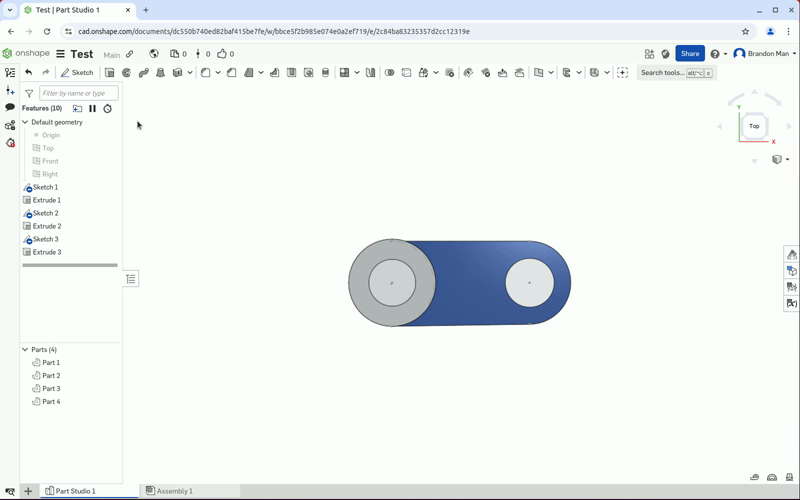
key(up, 3)
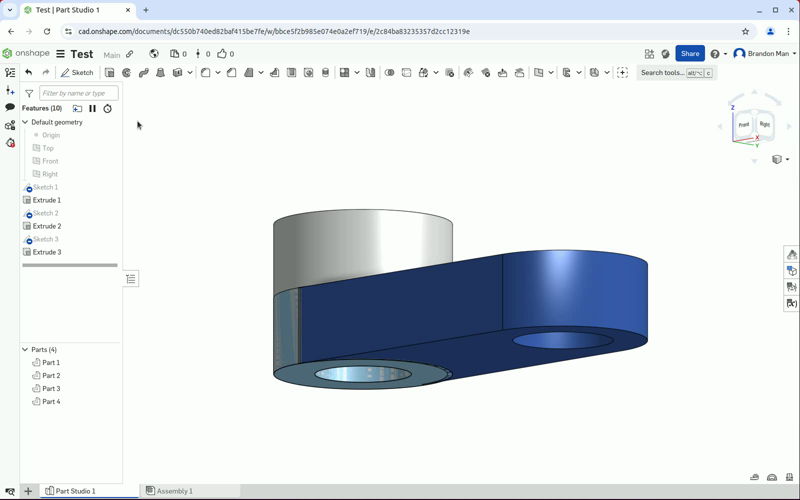
key(left, 3)
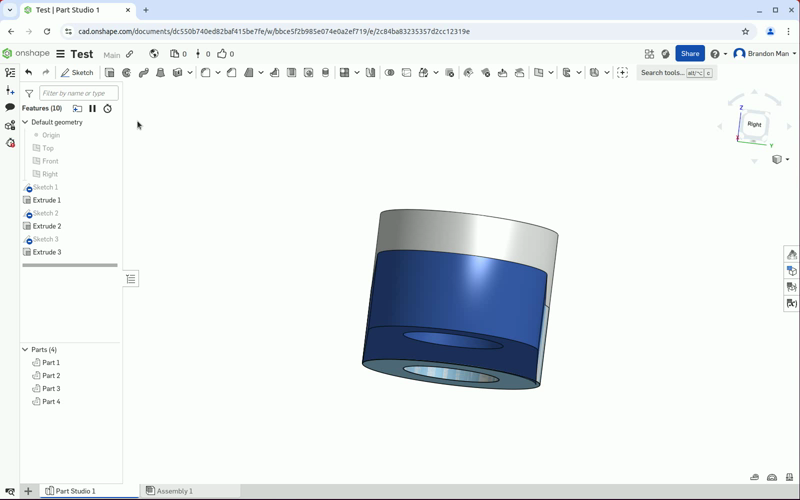
key(right, 3)
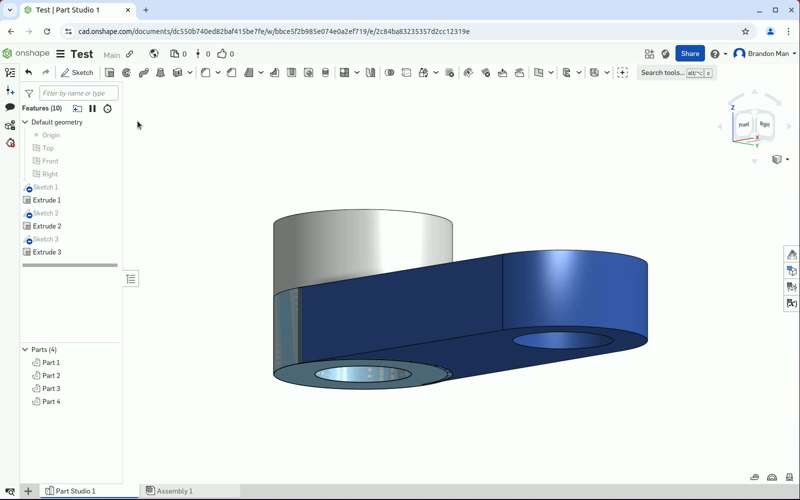
key(down, 3)
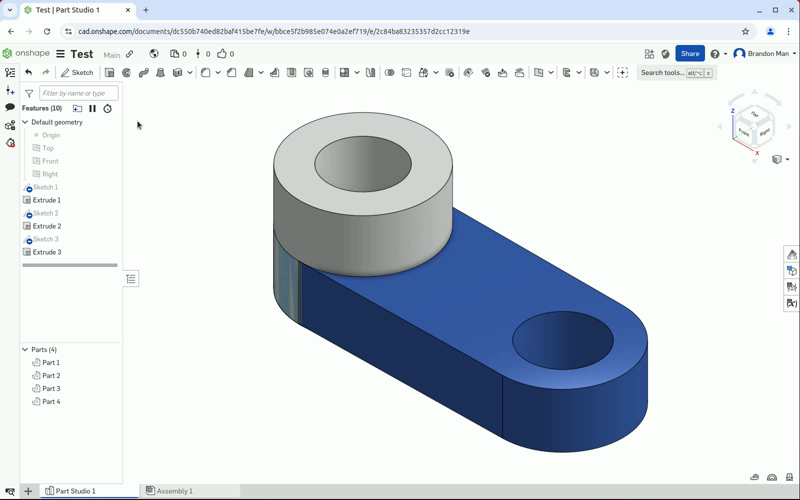
mouse_move(73, 189)
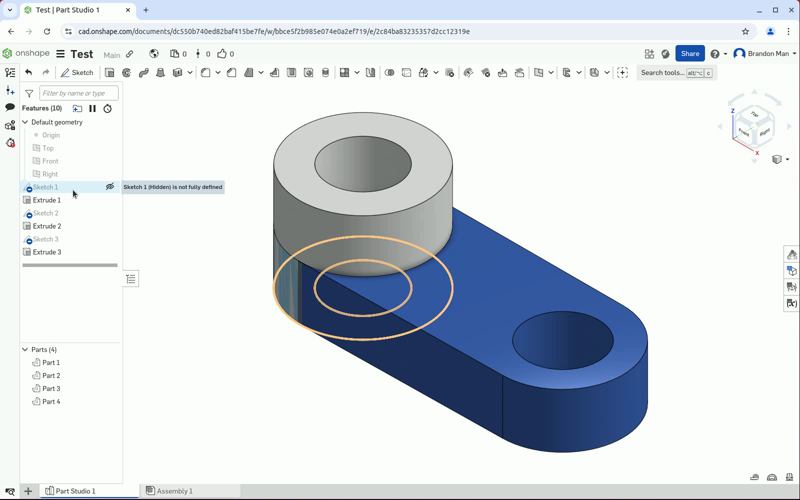
click(73, 189)